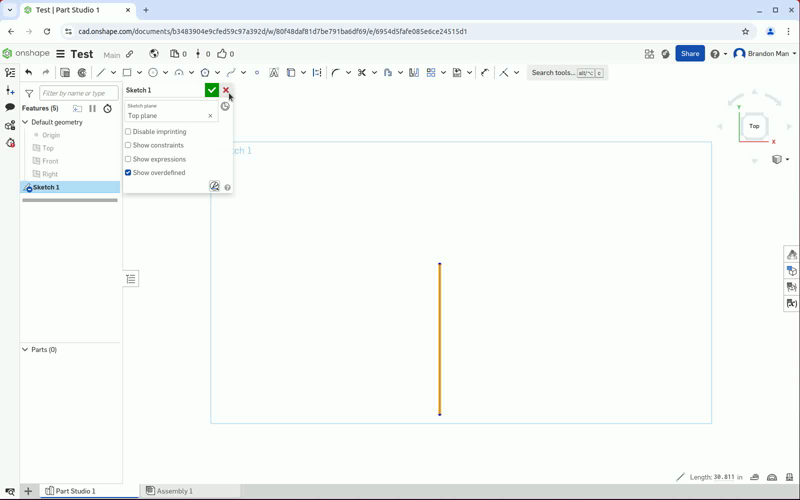
key(shift+h)
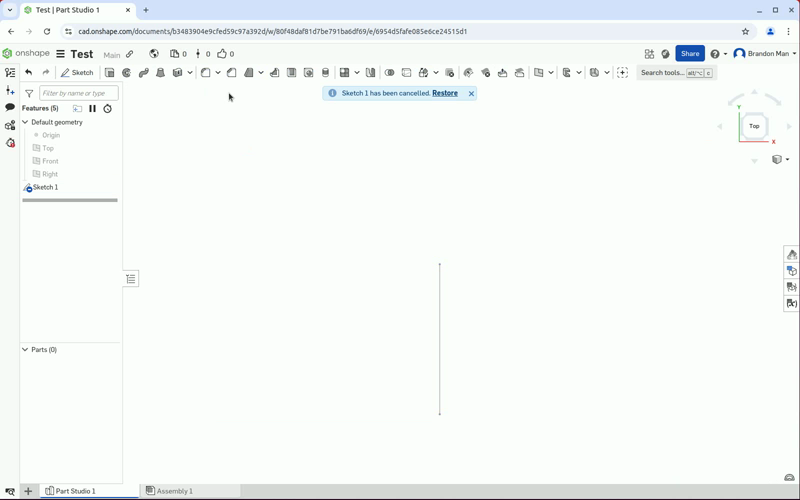
key(shift+s)
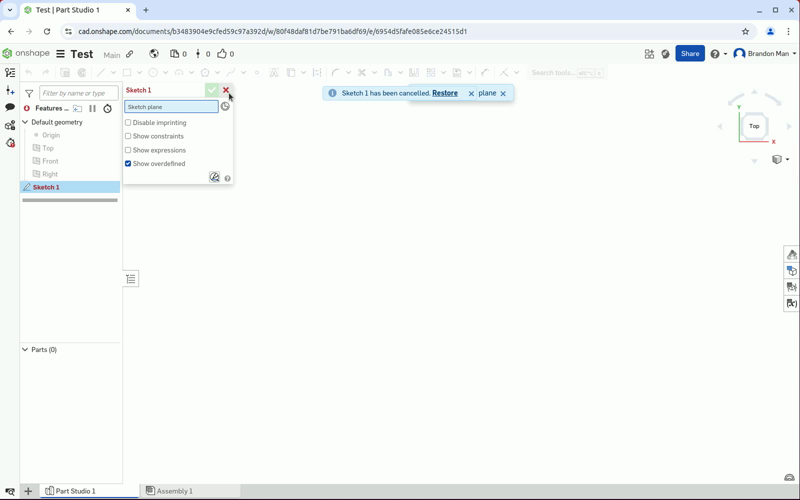
mouse_move(73, 150)
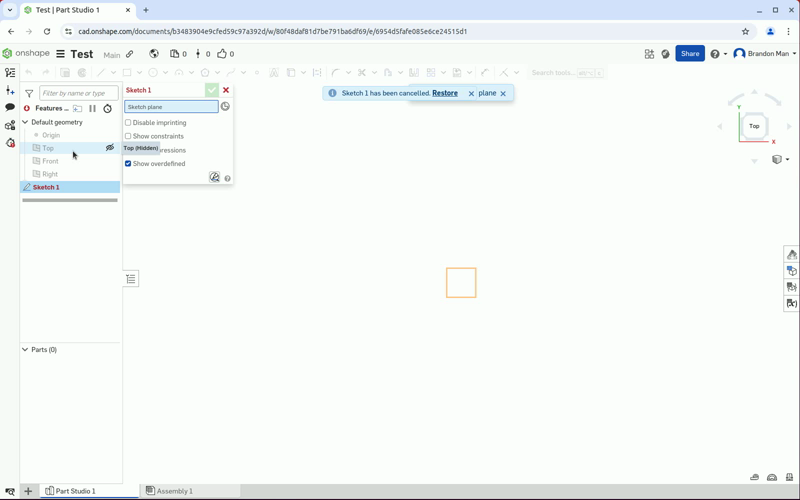
click(73, 150)
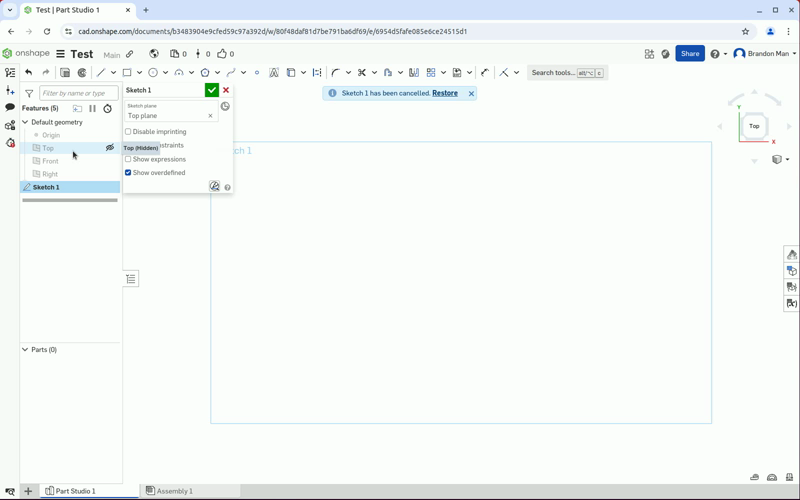
mouse_move(73, 352)
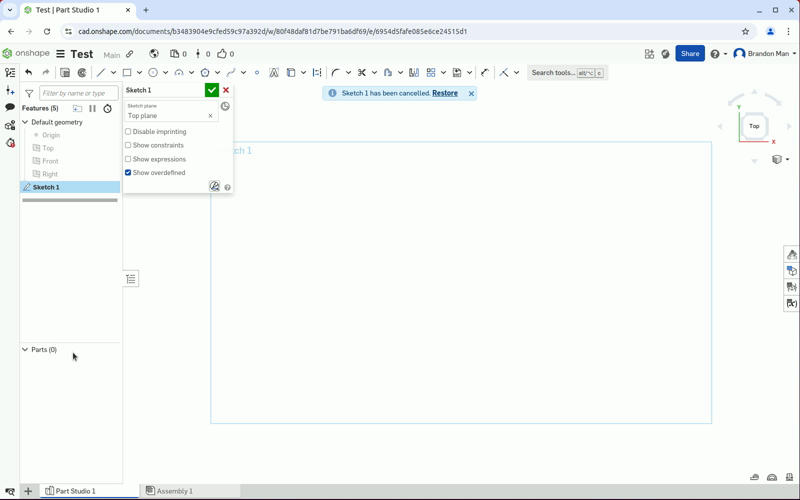
key(y)
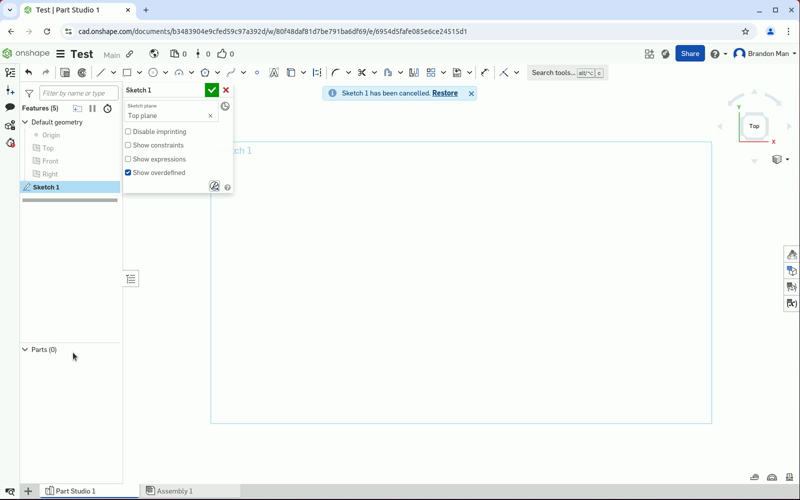
key(l)
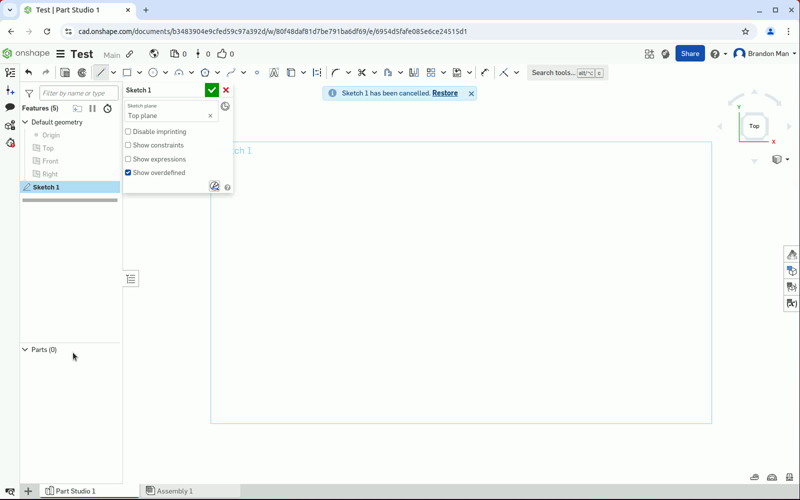
key_down(shift)
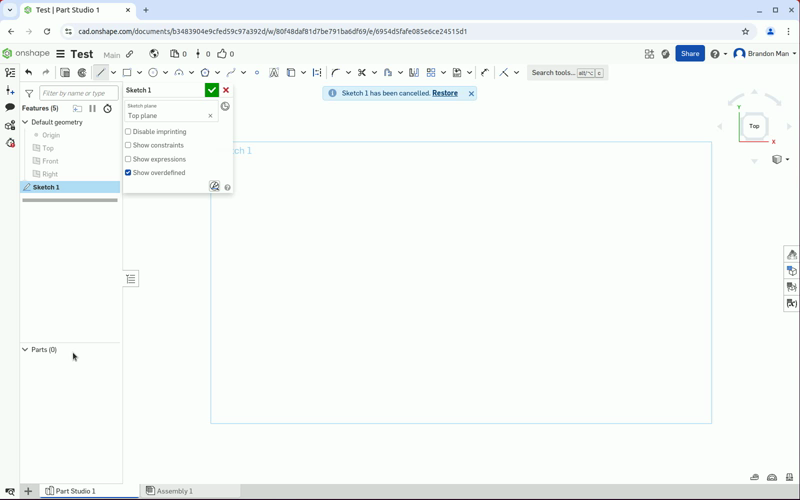
mouse_move(386, 365)
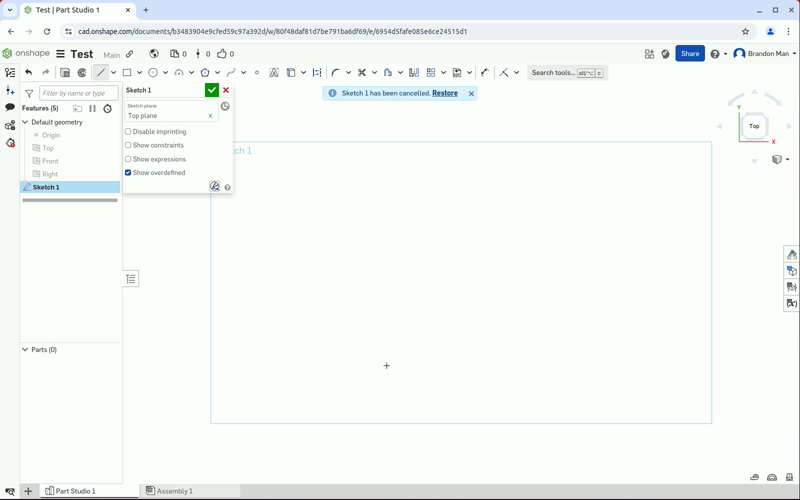
click(386, 365)
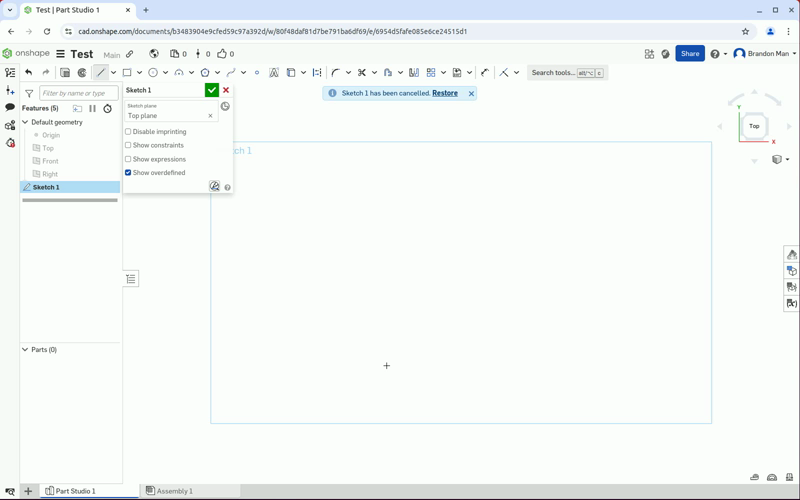
key_up(shift)
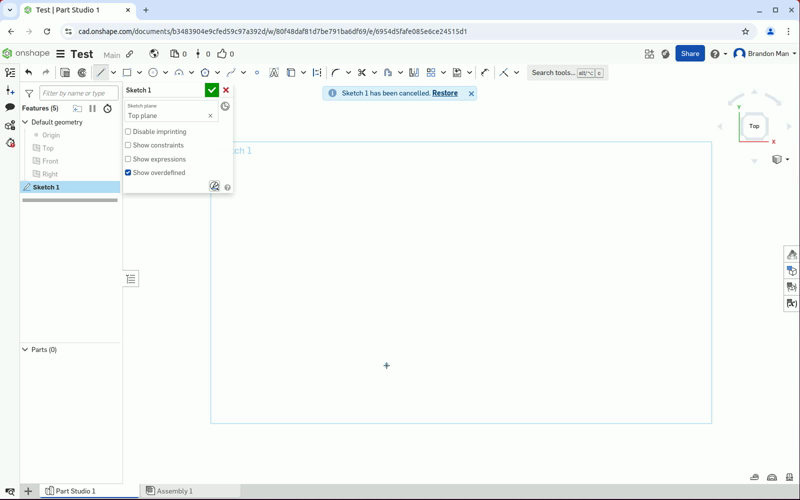
key_down(shift)
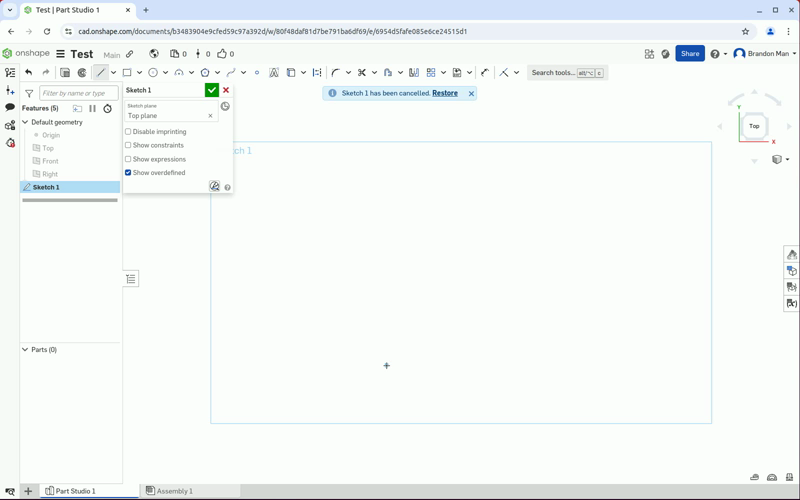
mouse_move(417, 365)
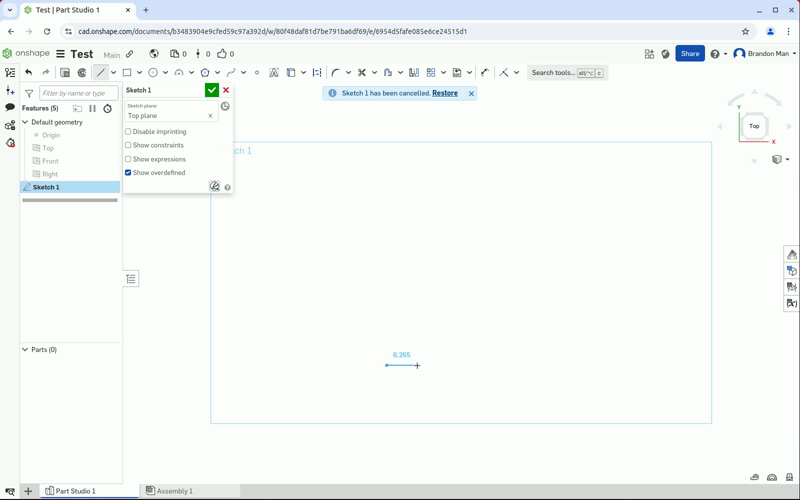
mouse_move(418, 365)
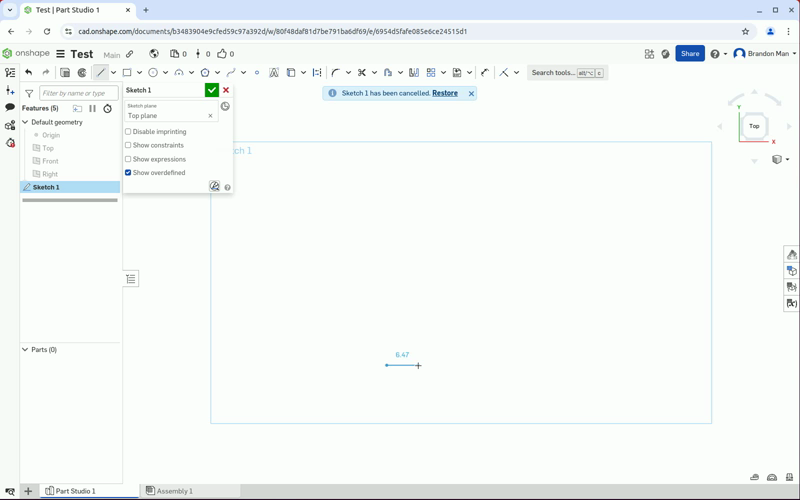
click(418, 365)
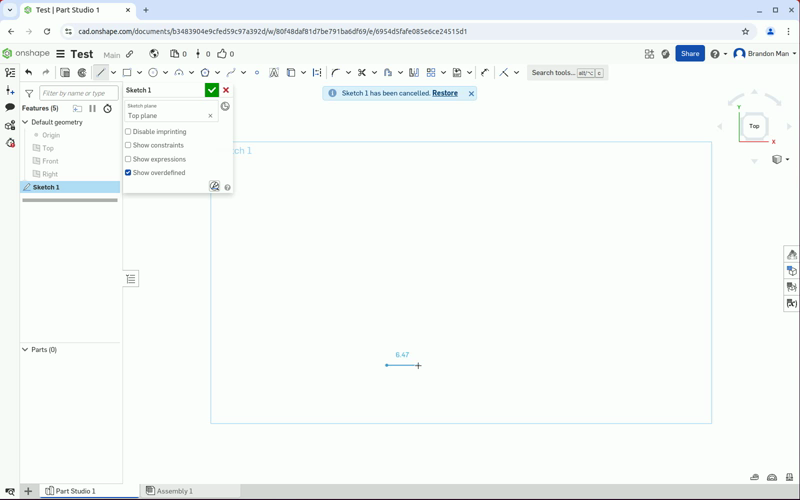
key_up(shift)
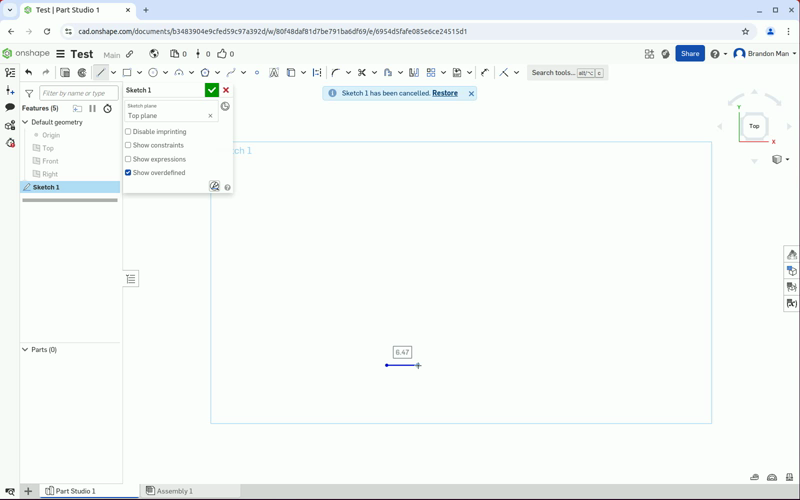
key_down(shift)
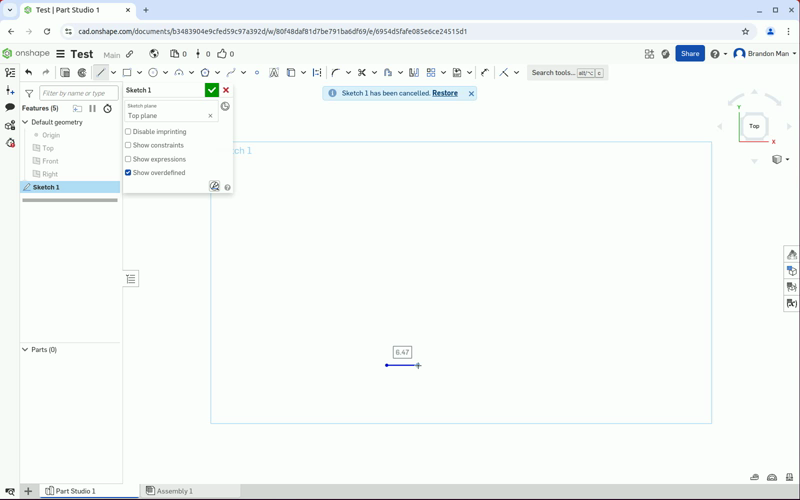
mouse_move(448, 365)
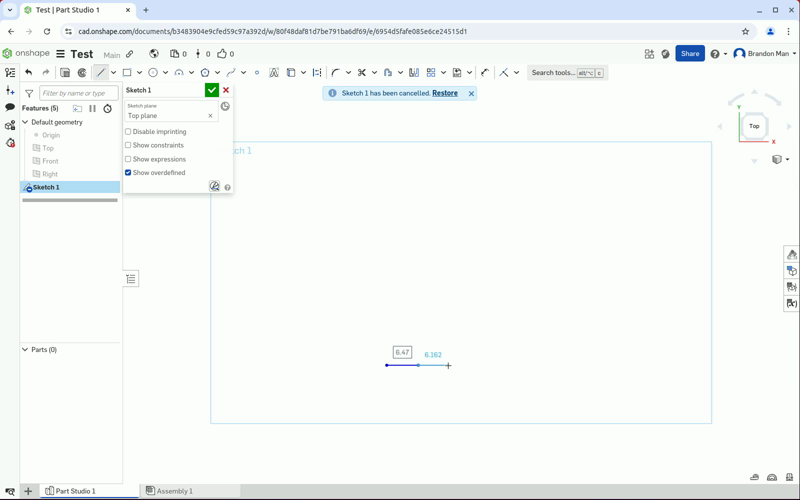
mouse_move(418, 333)
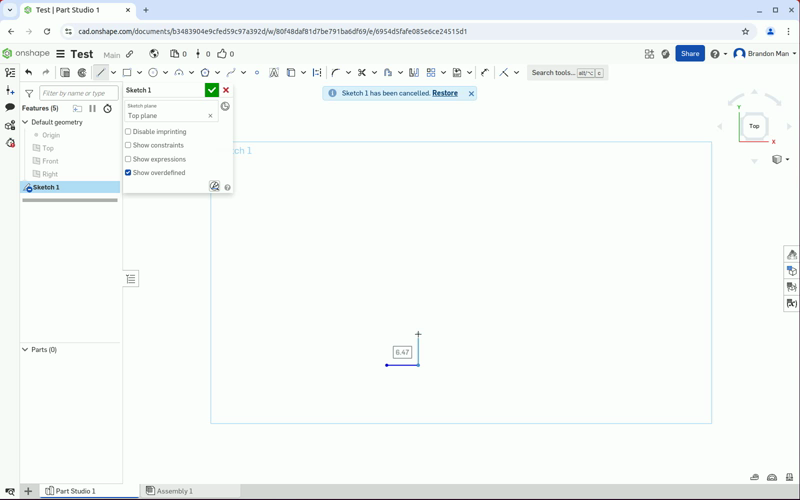
click(418, 333)
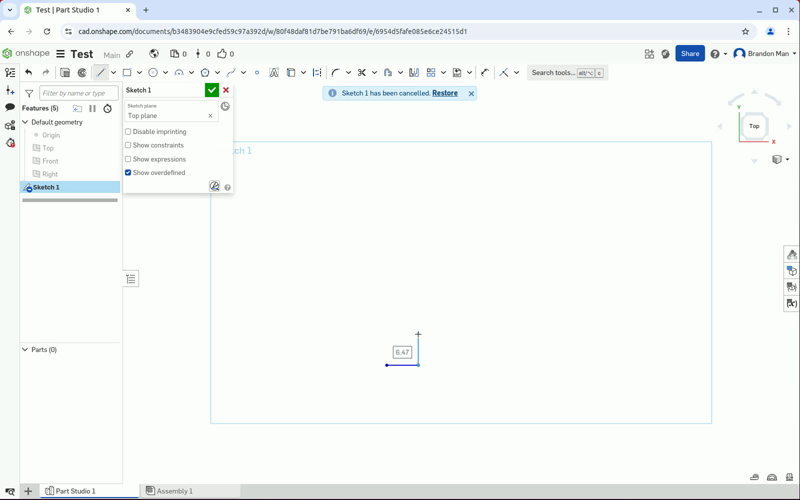
key_up(shift)
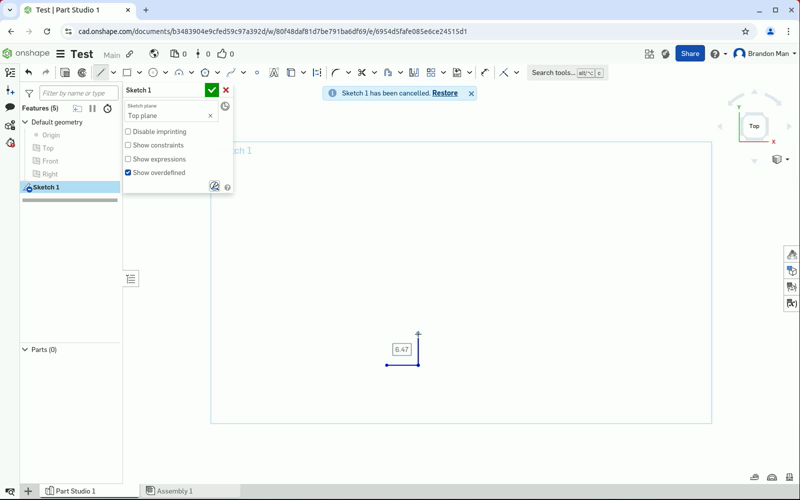
key_down(shift)
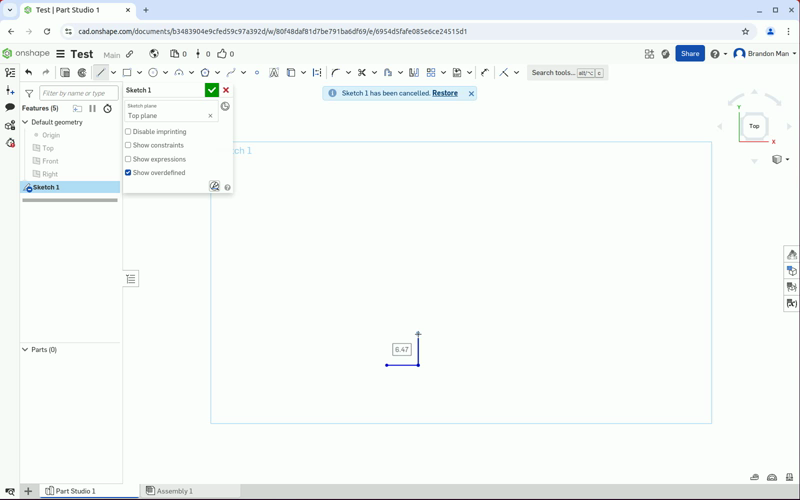
mouse_move(448, 333)
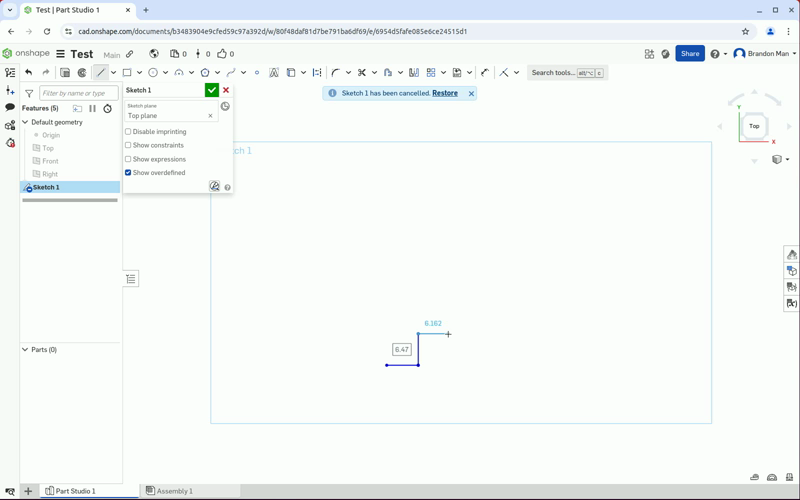
mouse_move(386, 333)
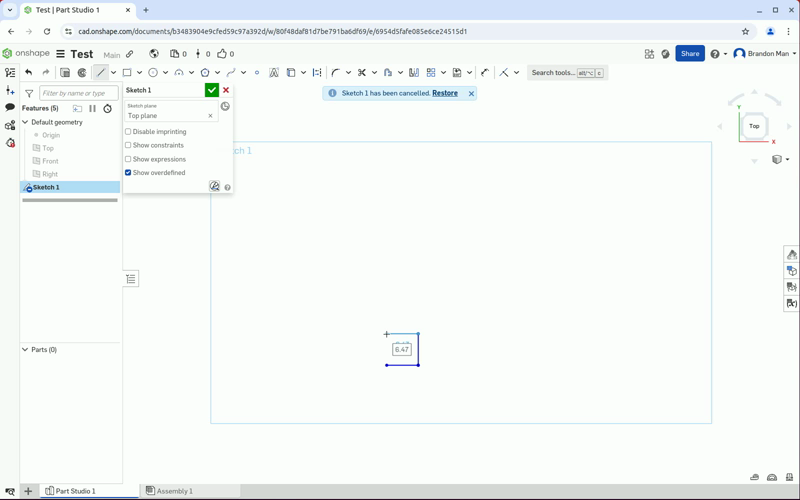
click(386, 333)
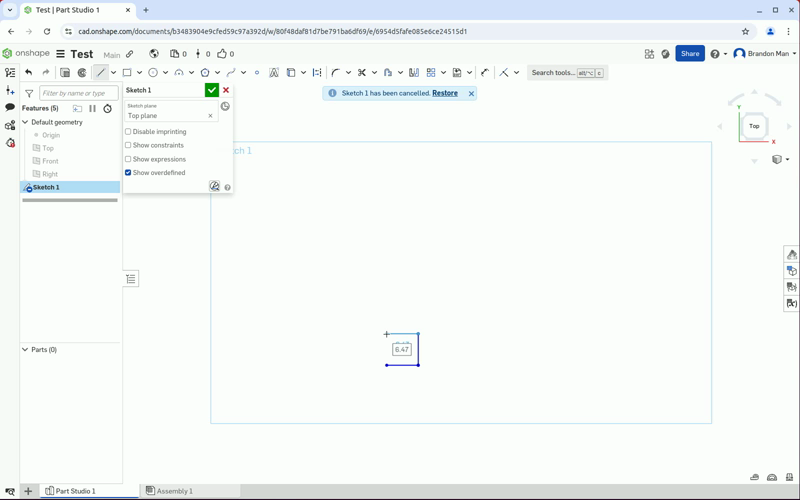
key_up(shift)
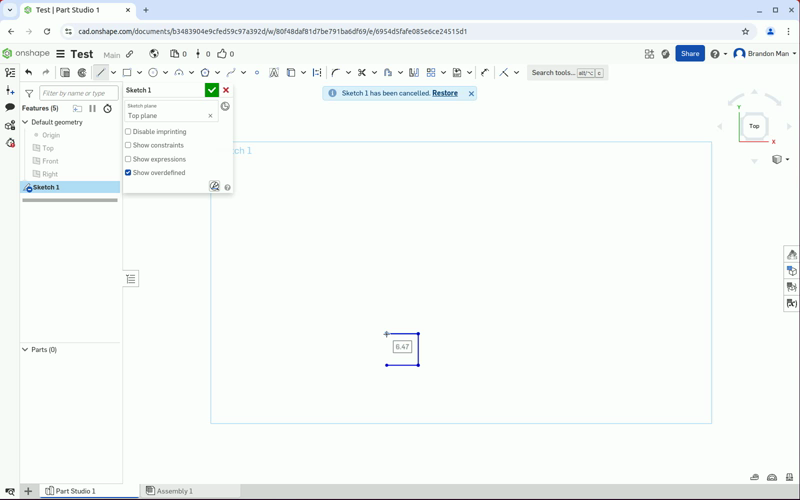
mouse_move(417, 333)
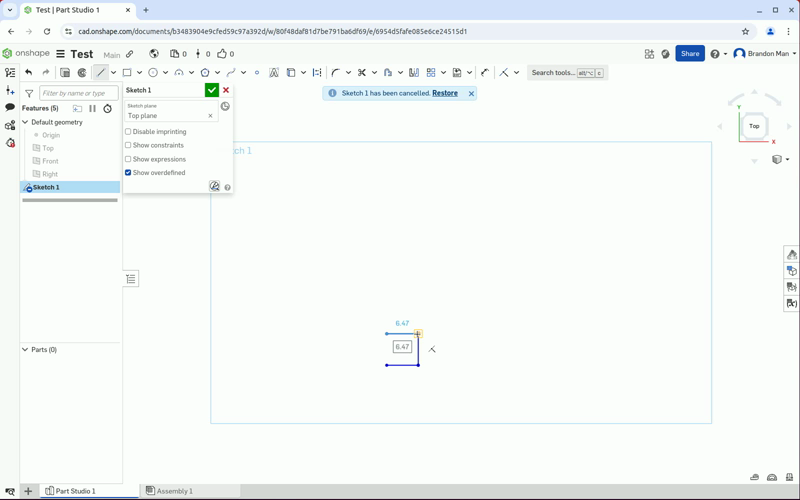
key_down(shift)
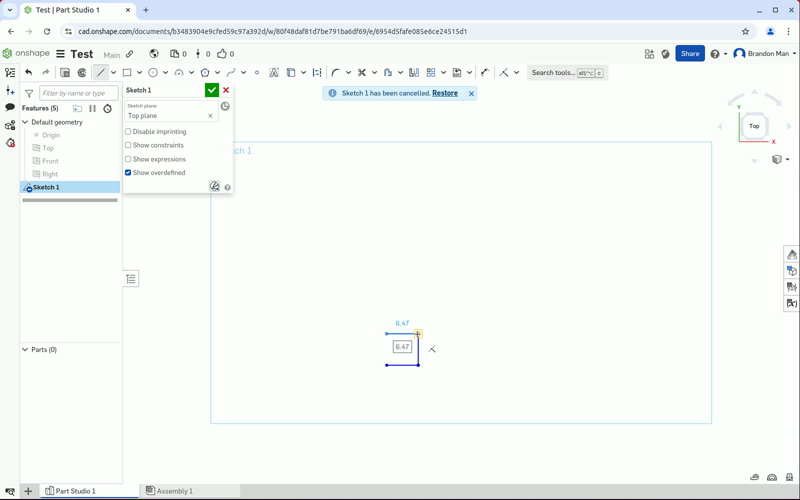
mouse_move(386, 365)
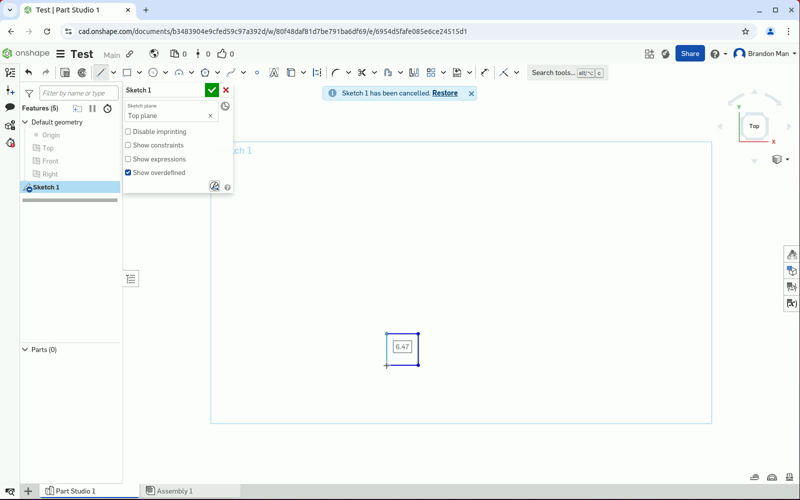
key_up(shift)
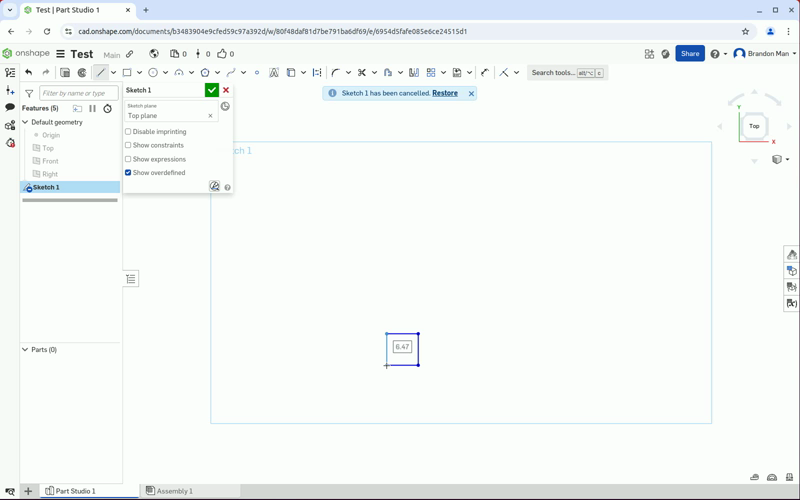
click(386, 365)
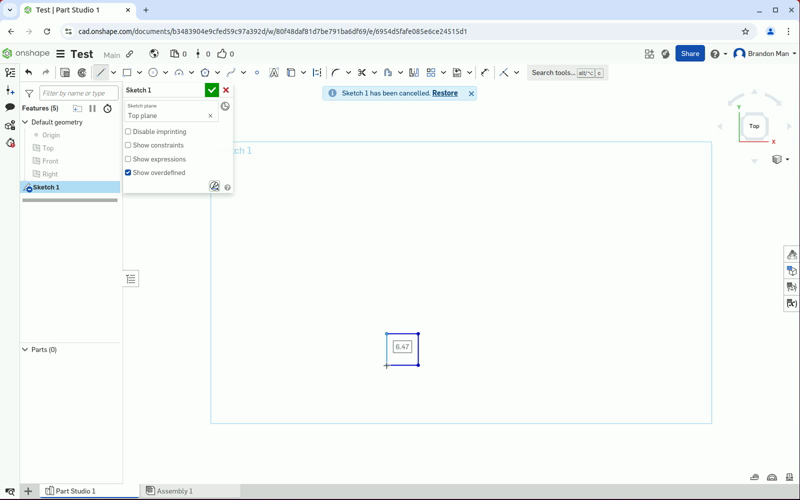
key(esc)
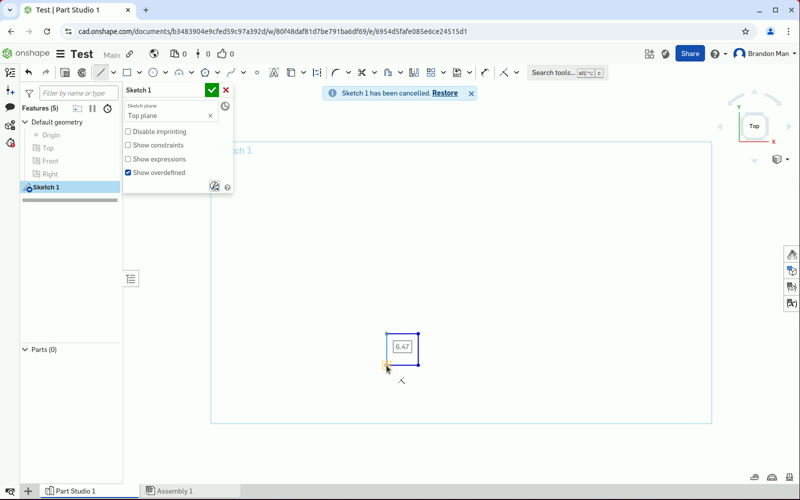
mouse_move(391, 346)
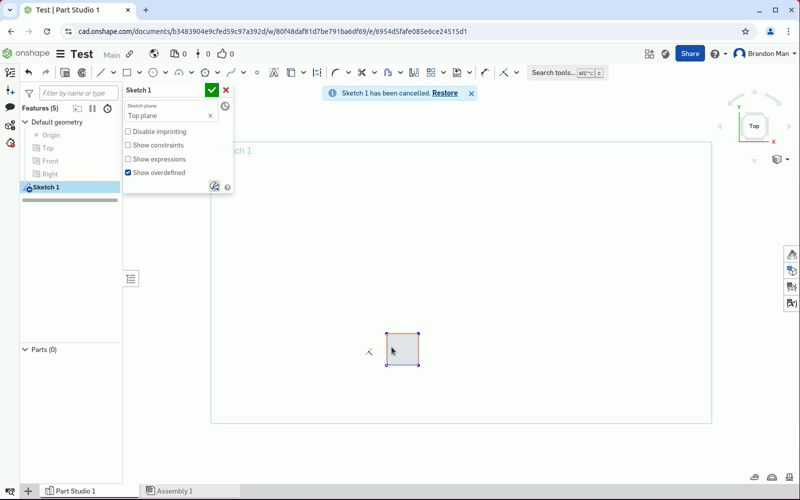
scroll(6)
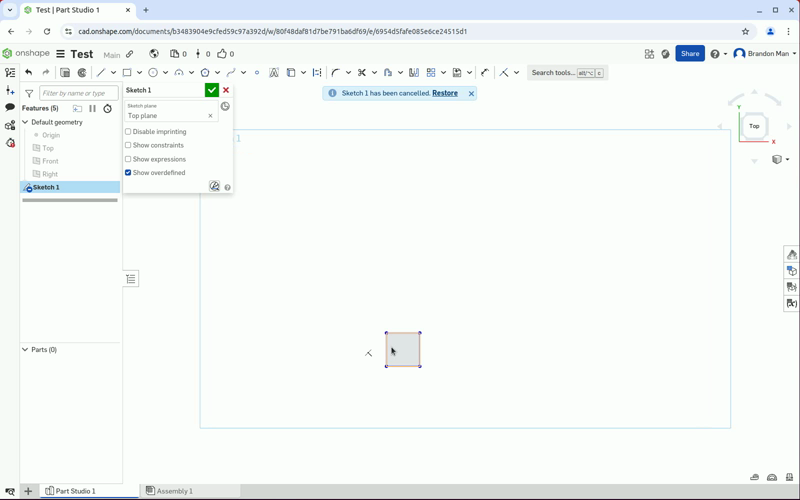
scroll(6)
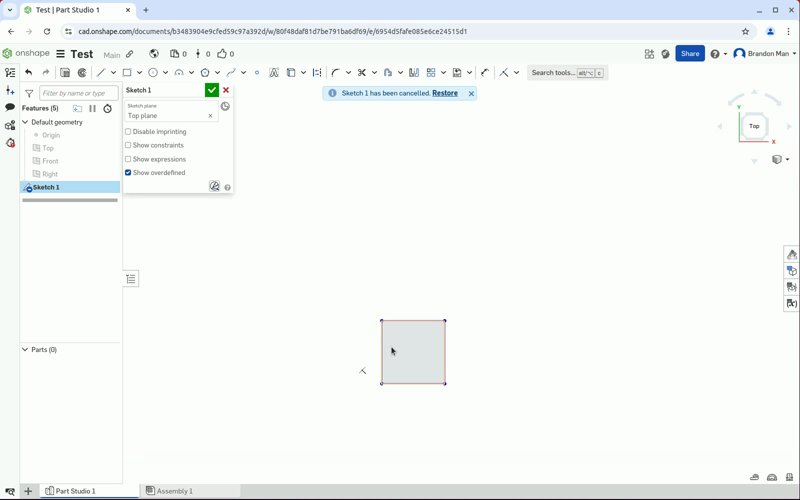
scroll(6)
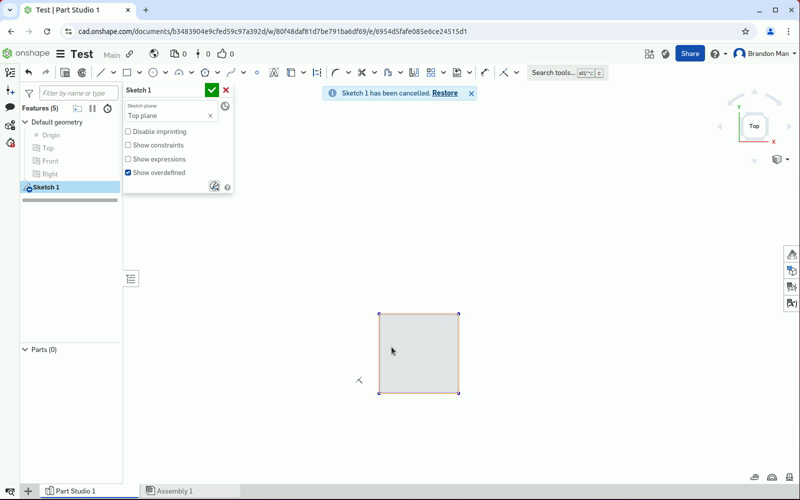
scroll(6)
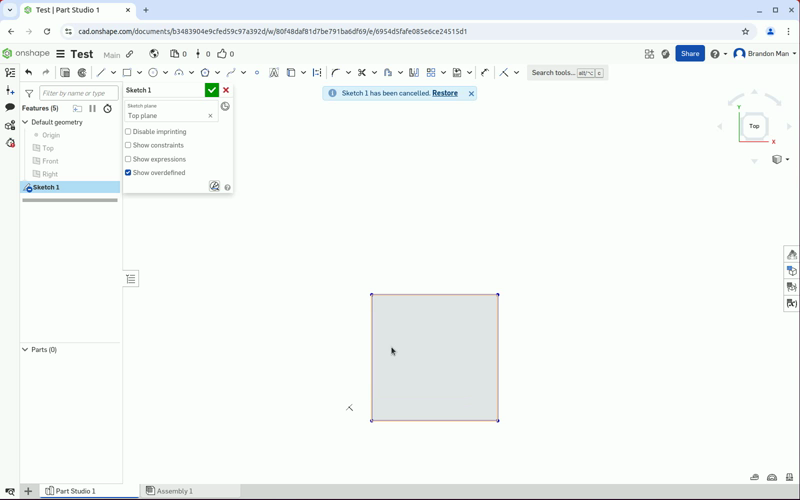
scroll(6)
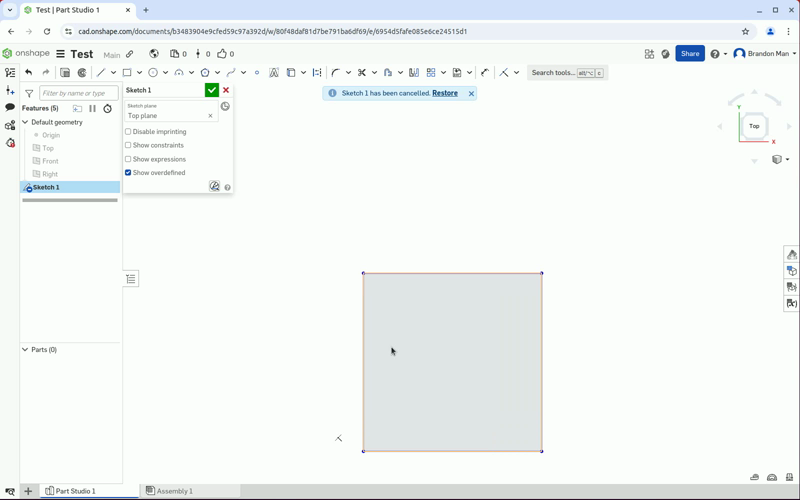
scroll(6)
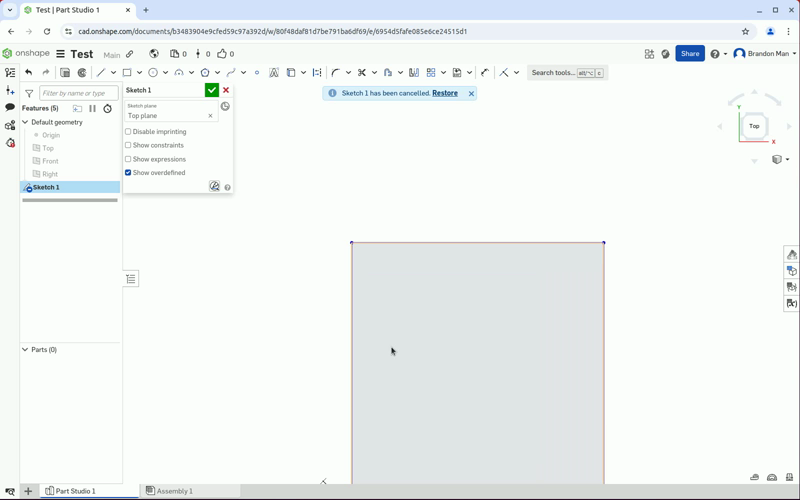
scroll(6)
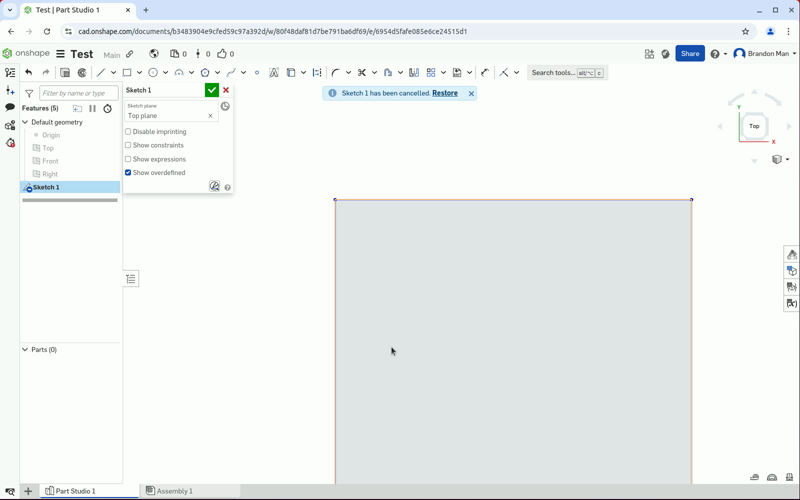
click(391, 346)
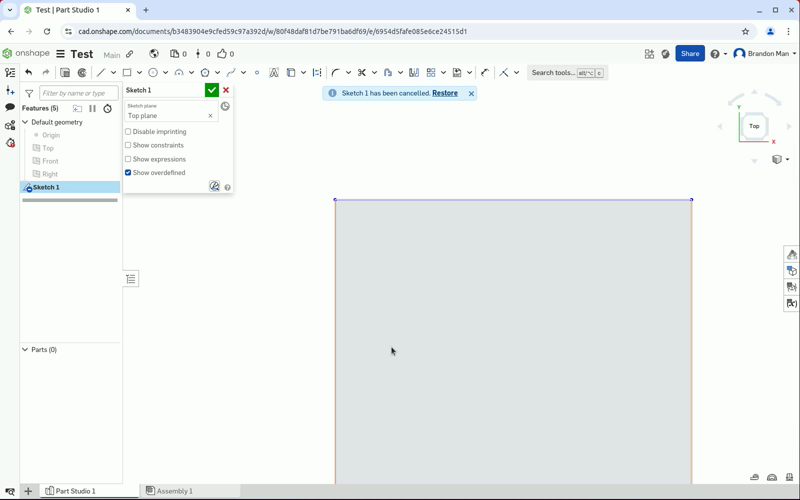
scroll(-6)
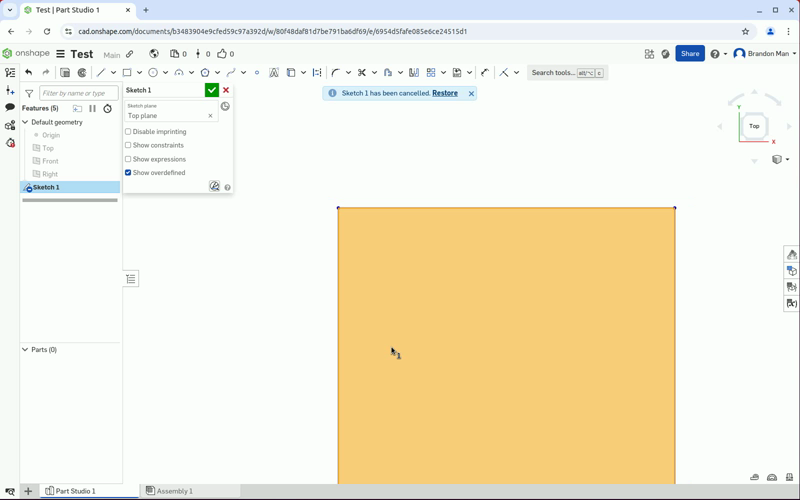
scroll(-6)
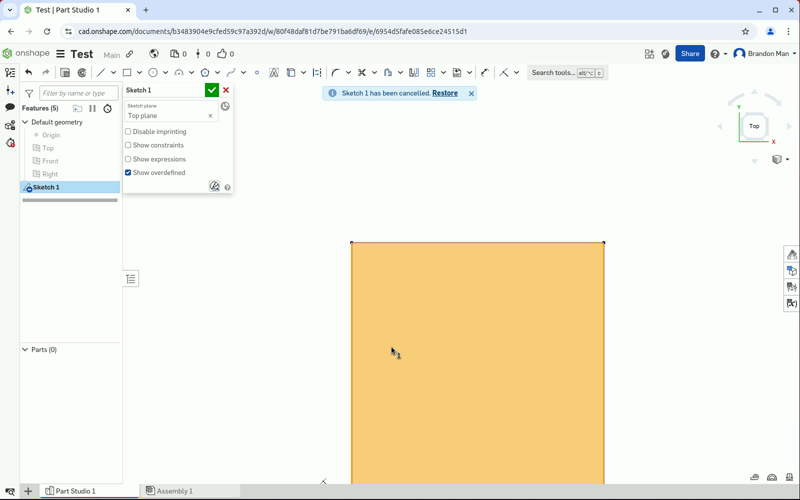
scroll(-6)
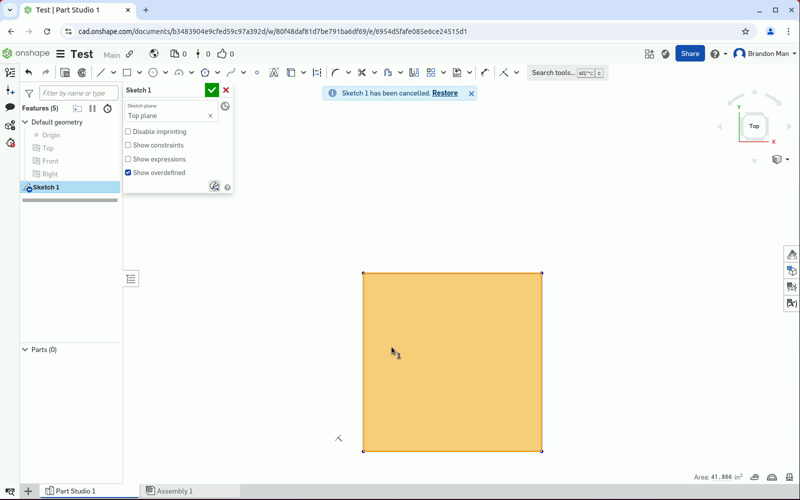
scroll(-6)
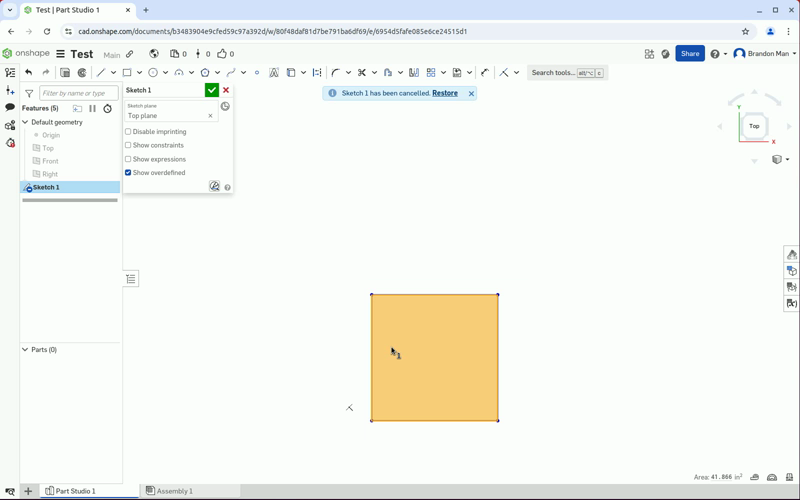
scroll(-6)
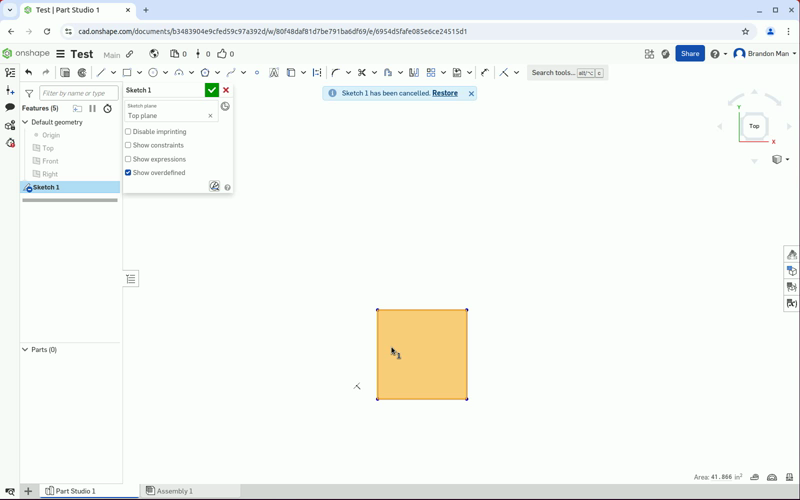
scroll(-6)
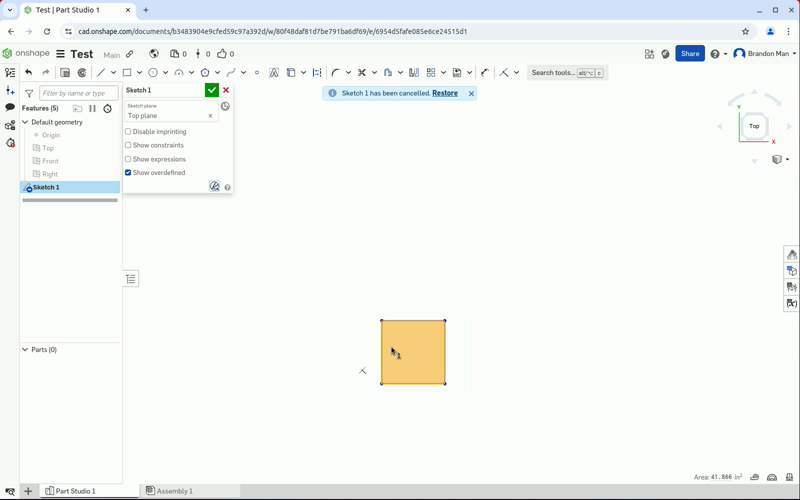
scroll(-6)
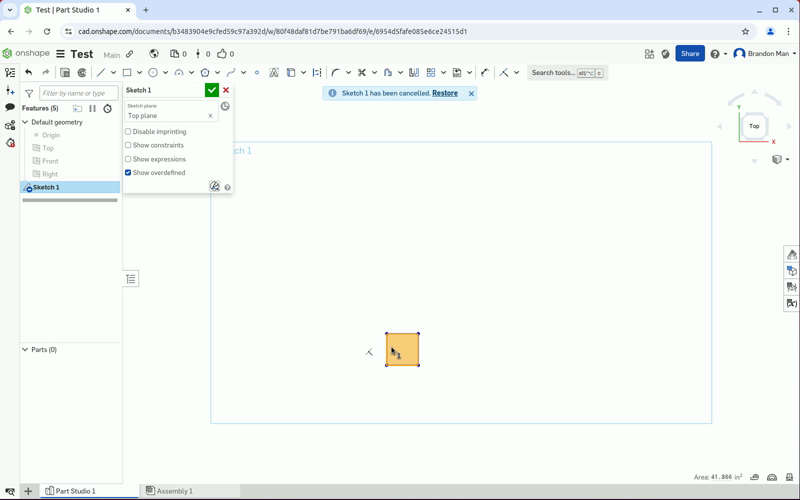
mouse_move(73, 352)
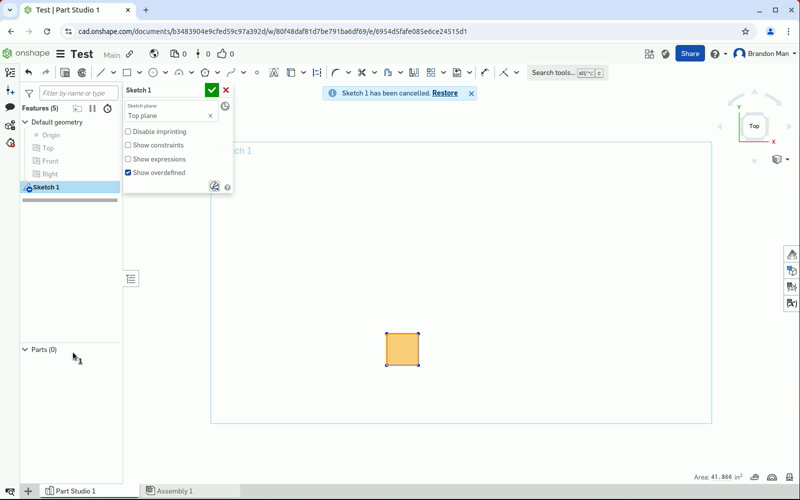
key(shift+y)
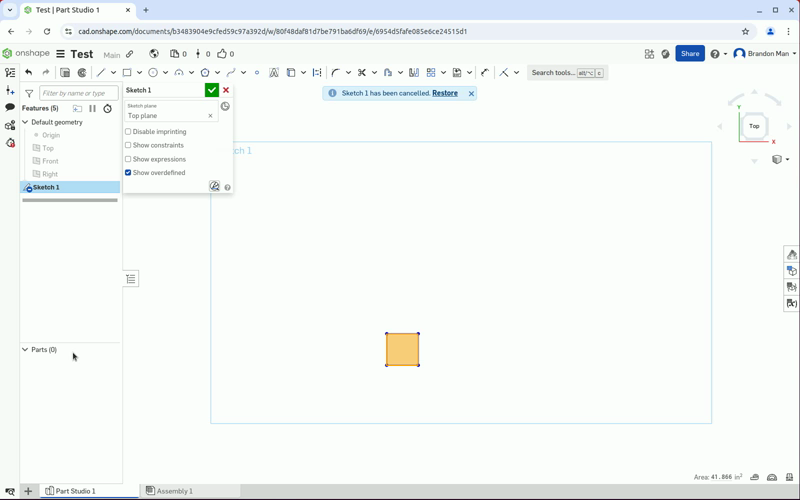
key(shift+e)
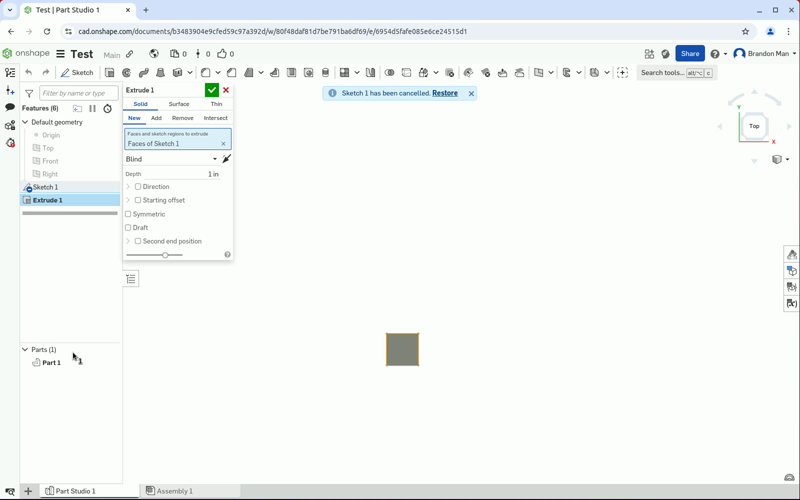
mouse_move(143, 106)
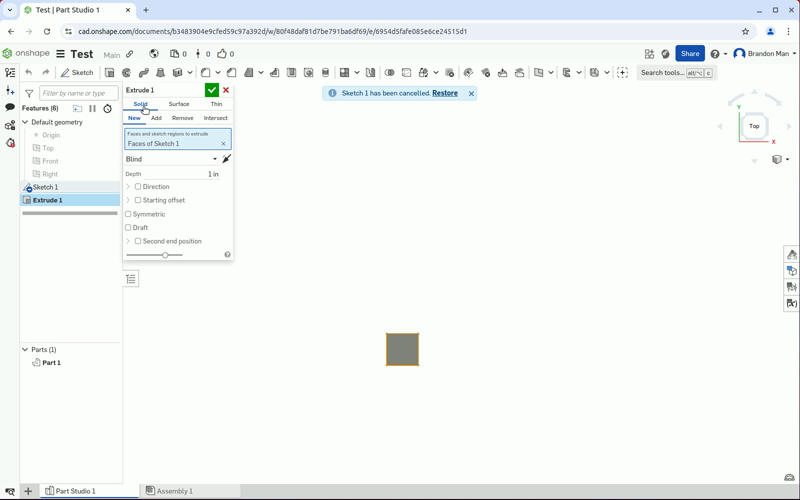
click(143, 106)
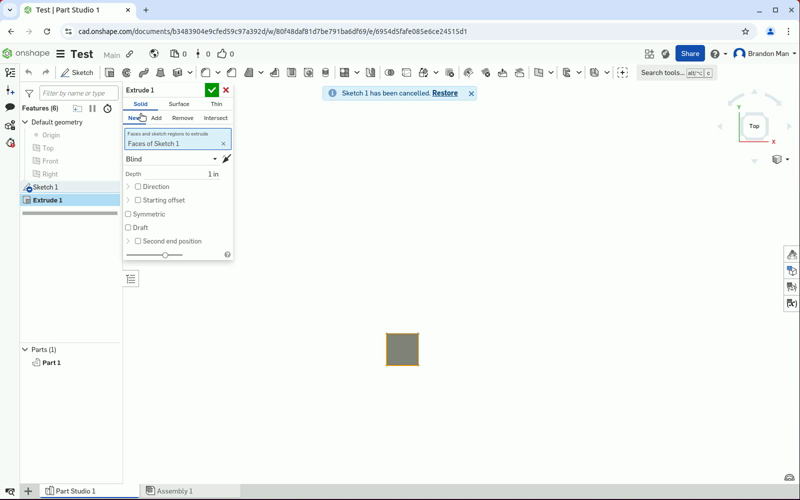
mouse_move(137, 120)
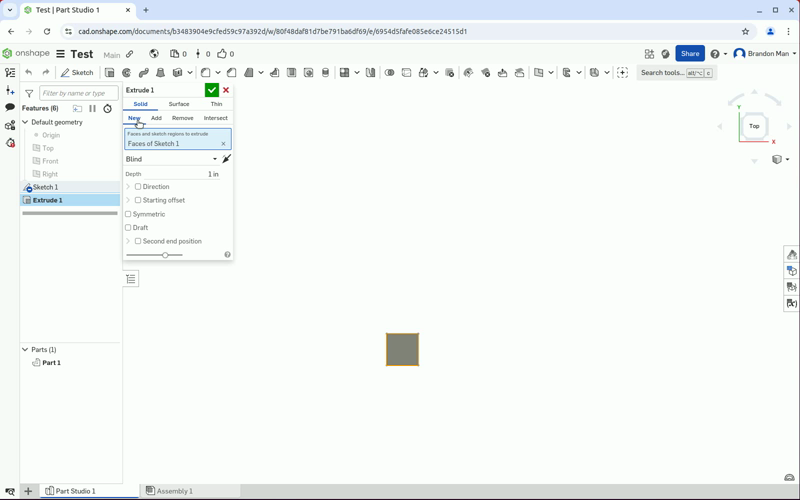
click(137, 120)
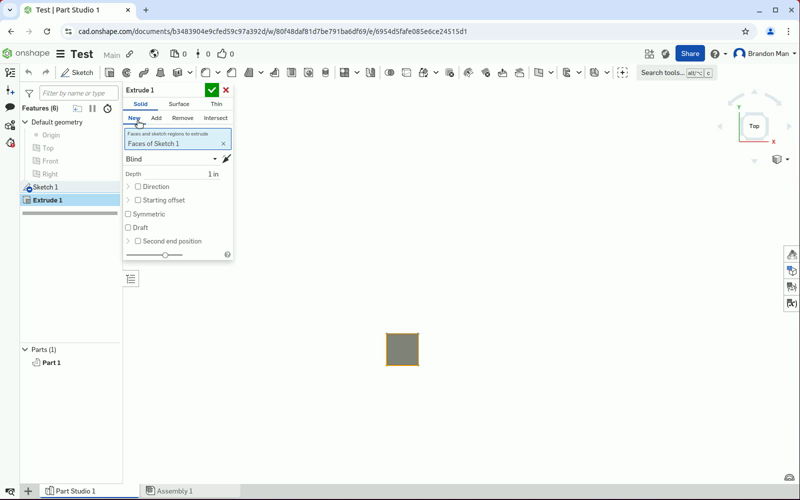
key(tab, 4)
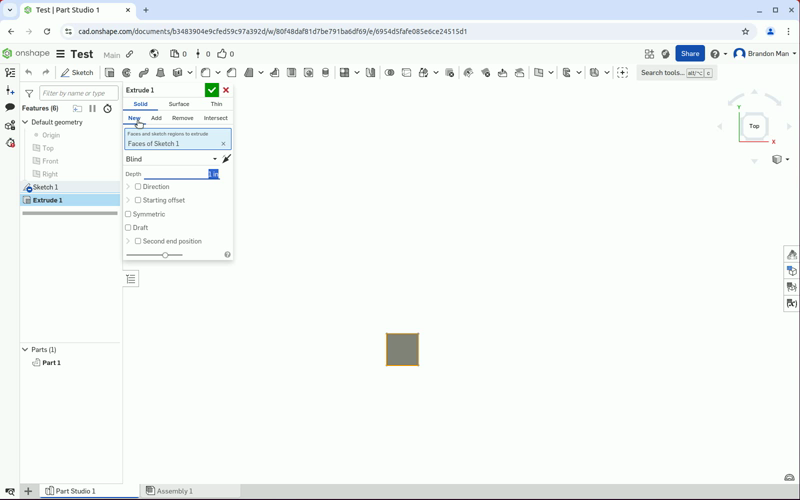
text(12.758)
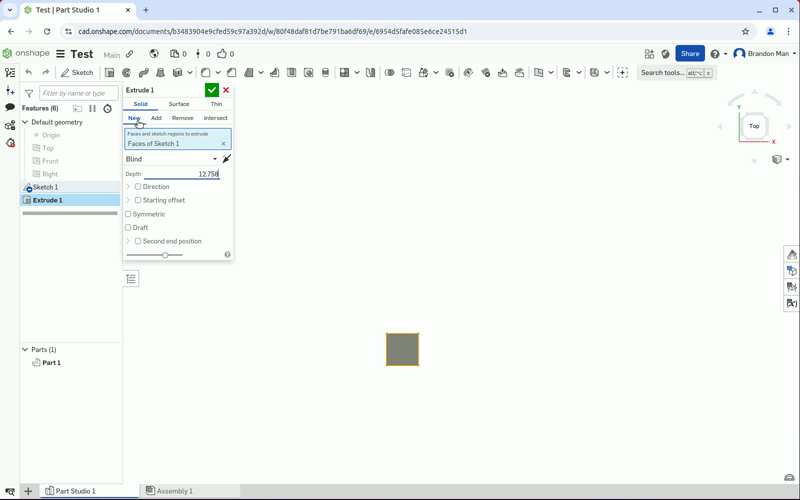
key(enter)
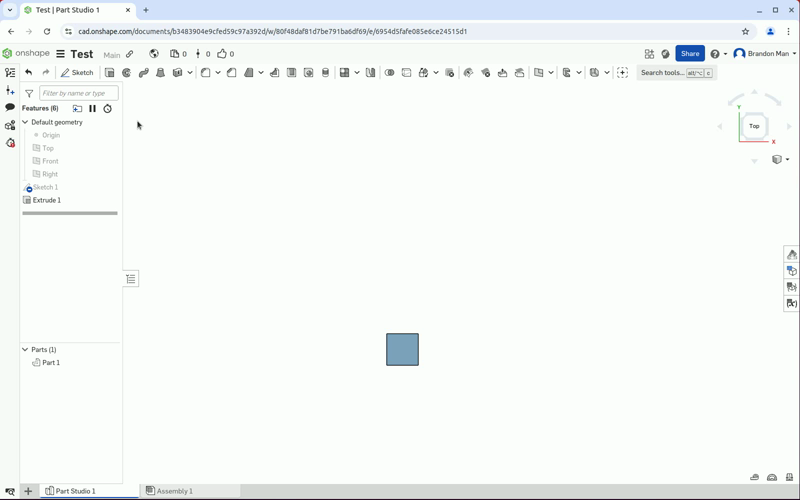
key(shift+h)
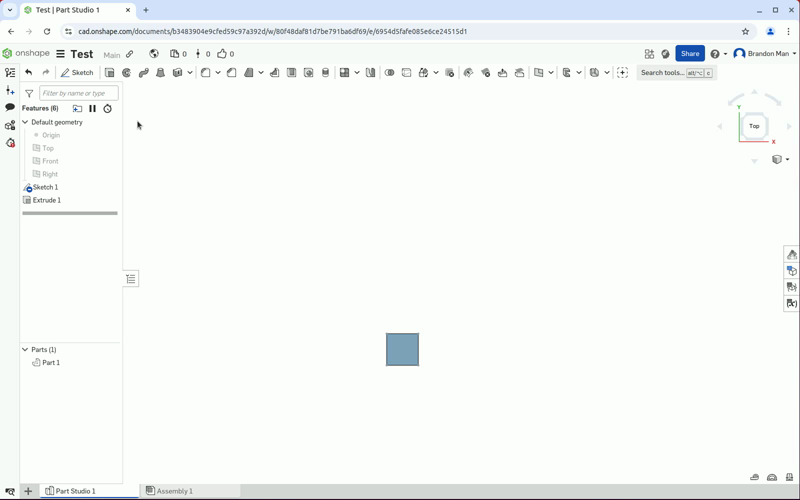
key(shift+h)
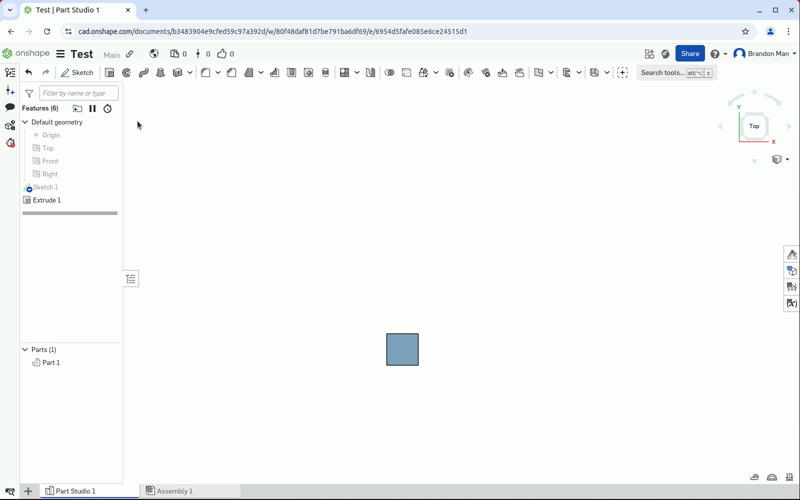
mouse_move(73, 189)
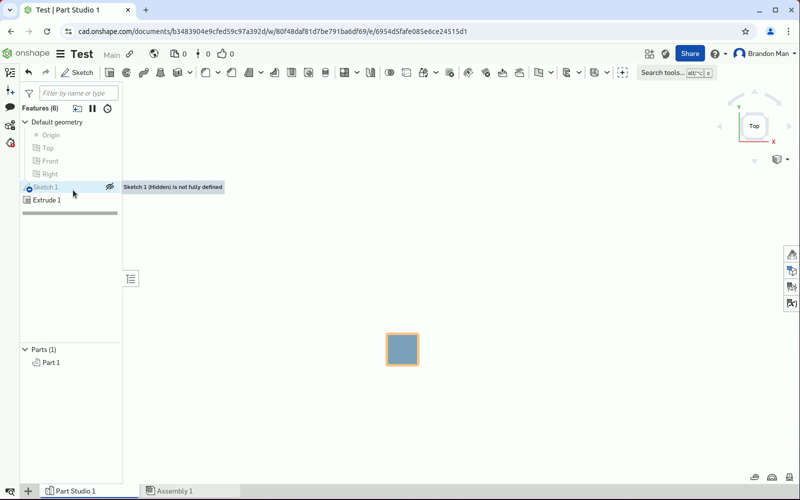
click(73, 189)
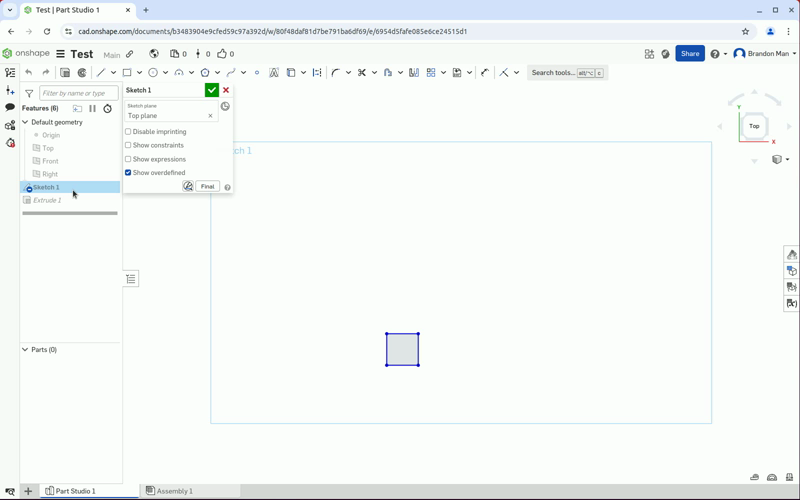
mouse_move(229, 92)
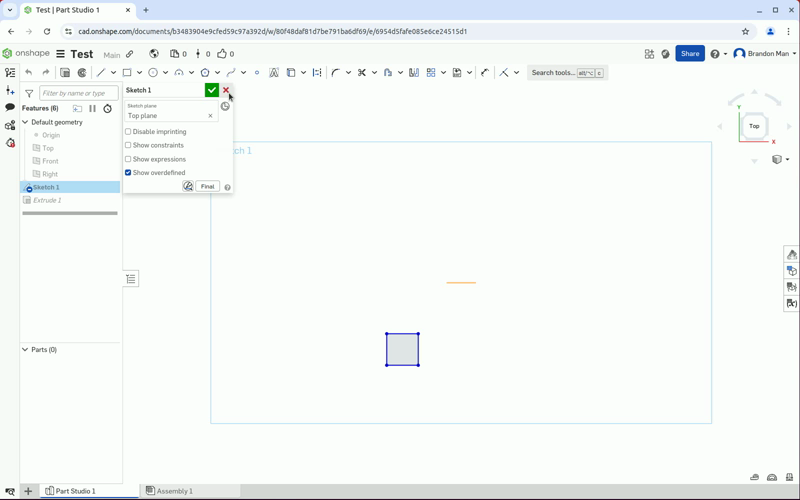
click(229, 92)
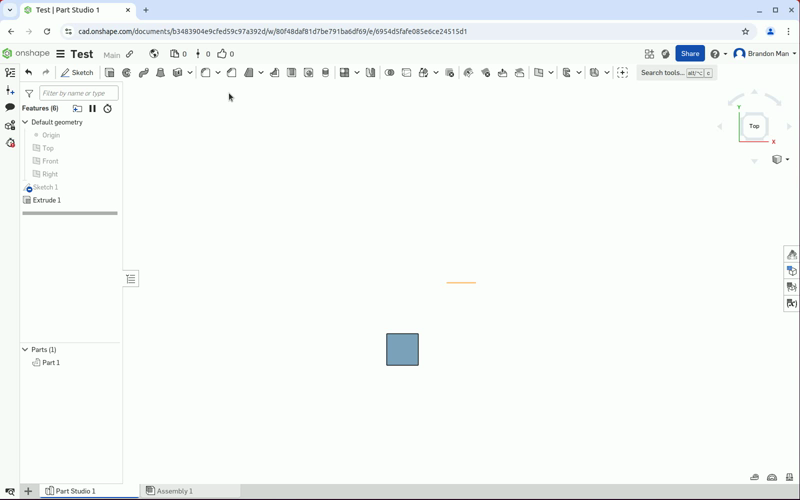
mouse_move(73, 352)
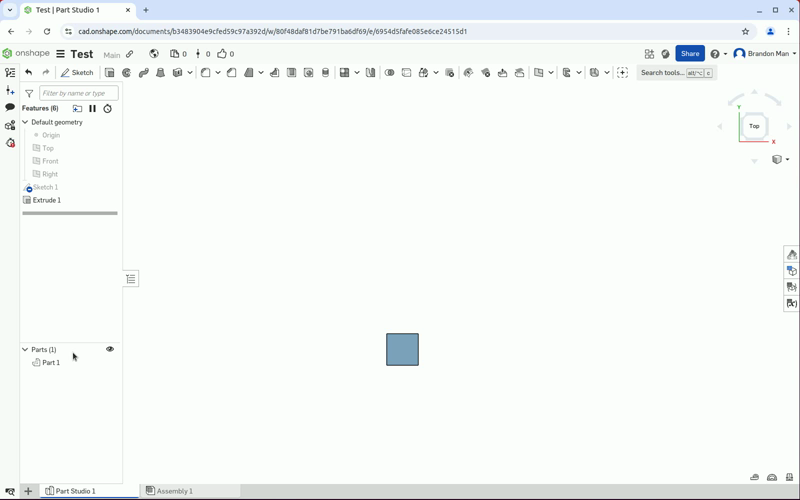
key(y)
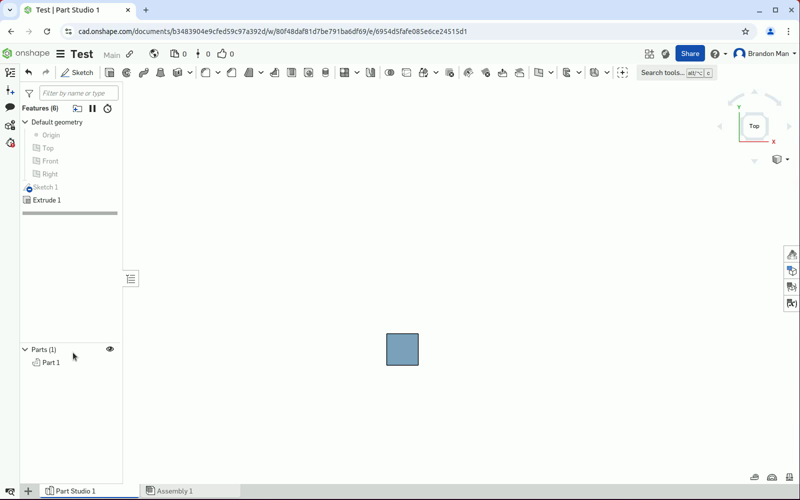
key(shift+p)
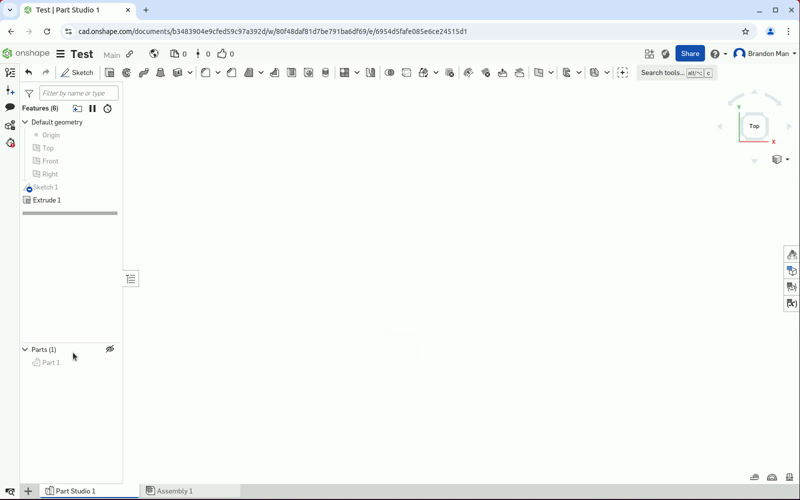
key(space)
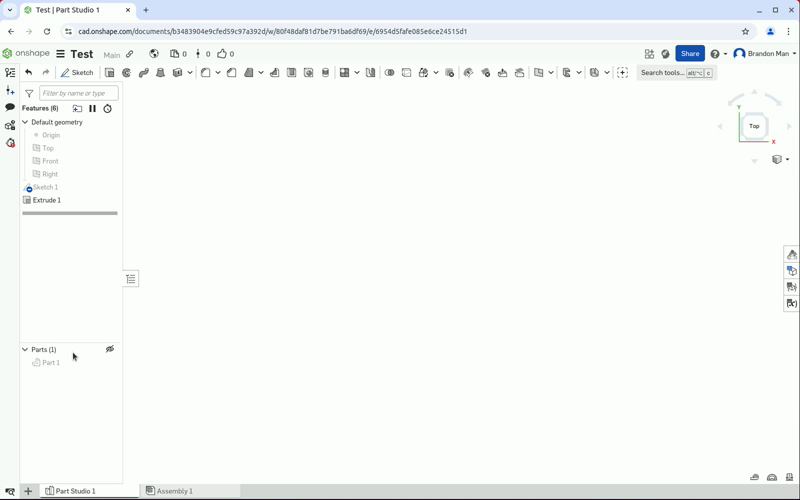
key_down(shift)
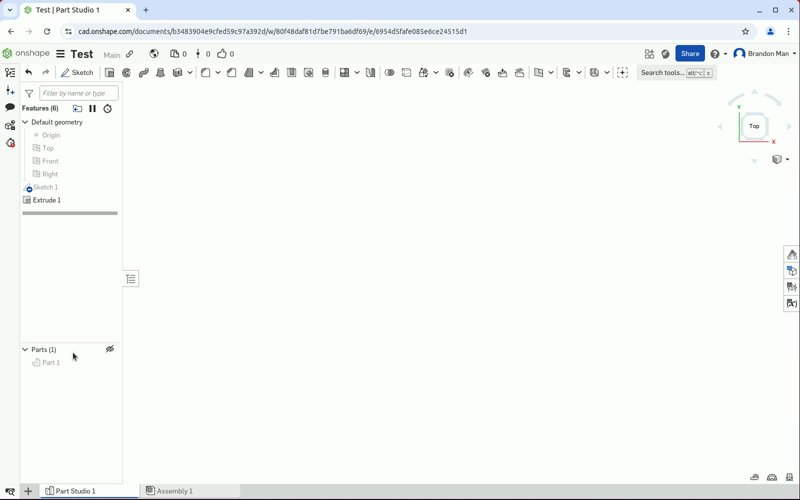
key(up)
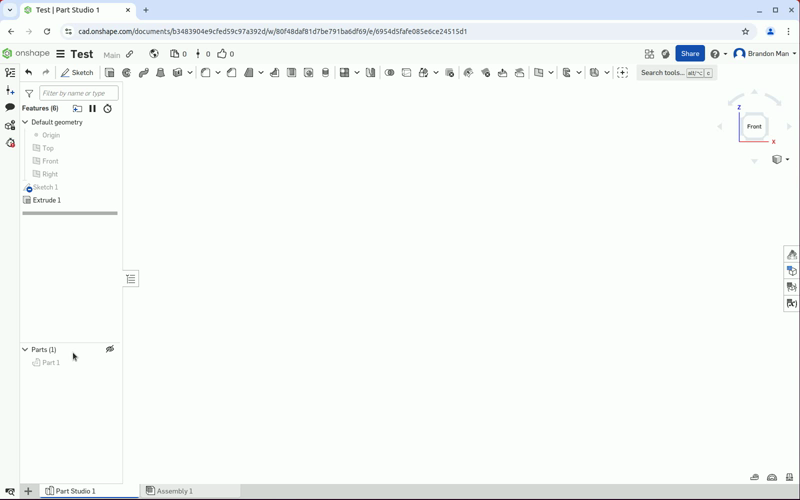
key_up(shift)
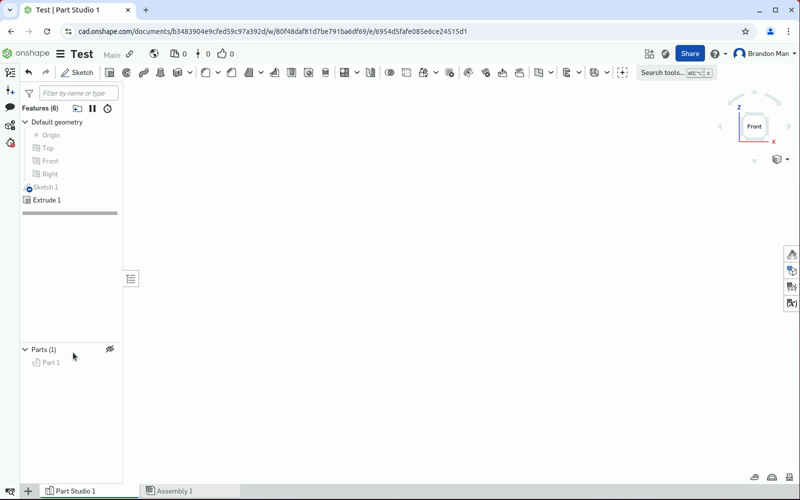
mouse_move(73, 352)
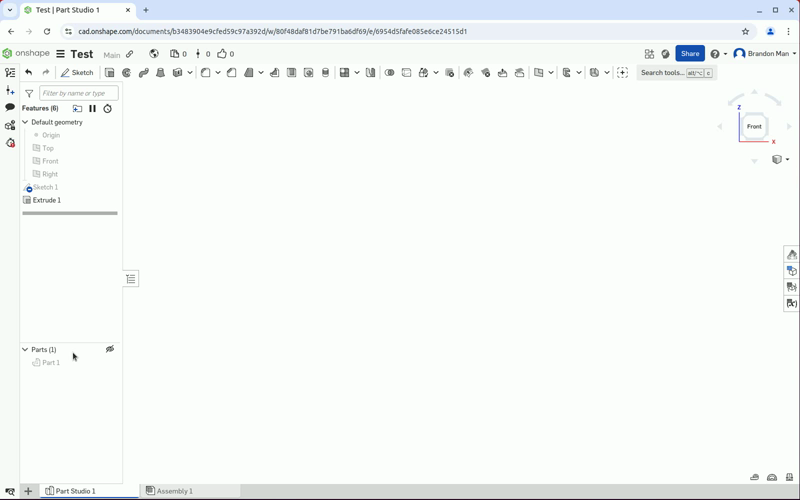
key(shift+y)
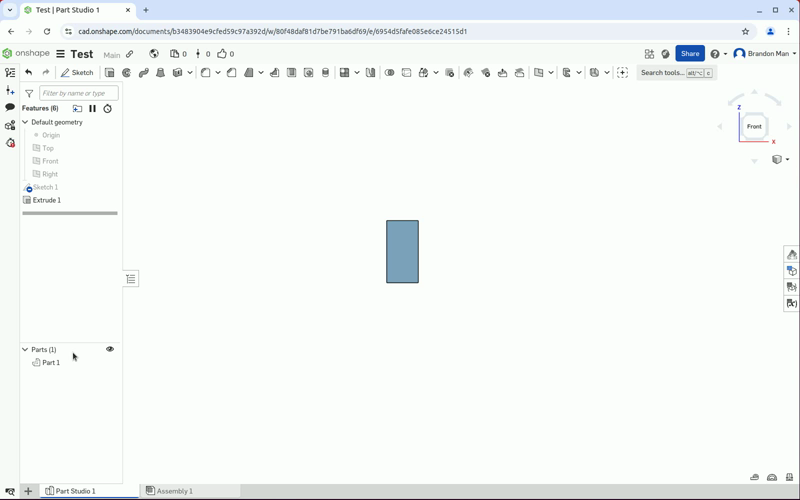
mouse_move(541, 75)
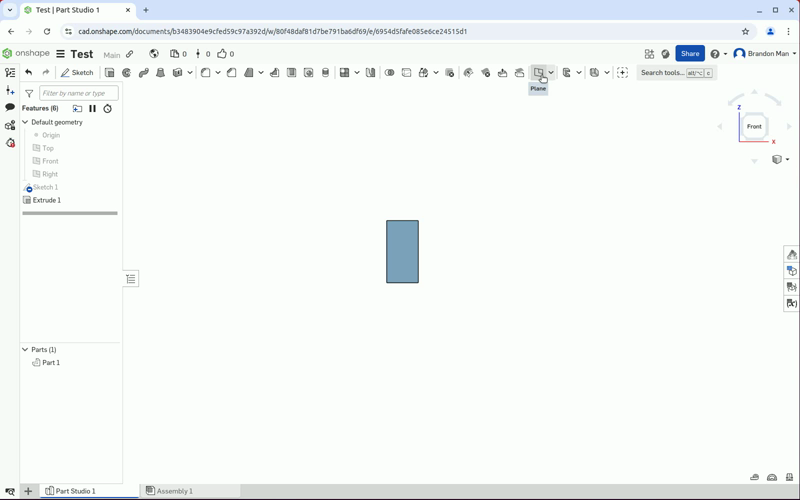
click(541, 75)
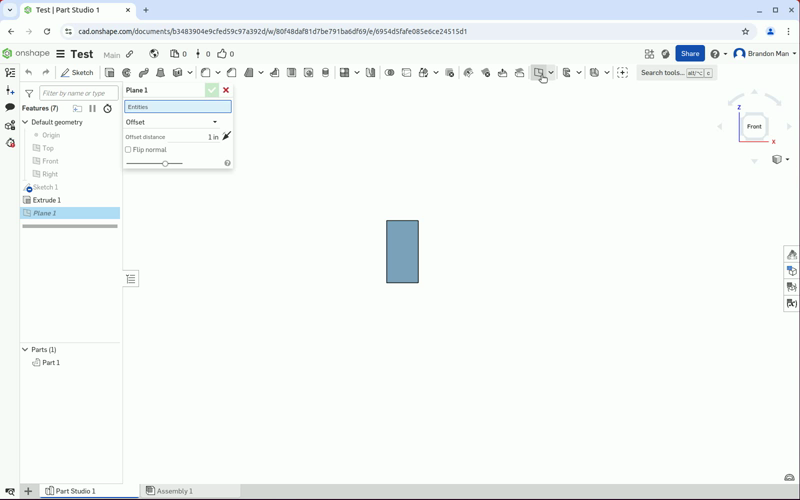
mouse_move(73, 163)
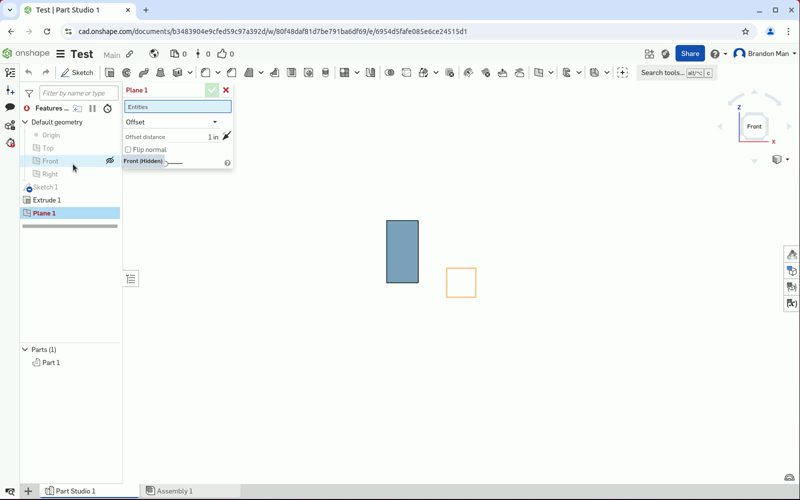
click(73, 163)
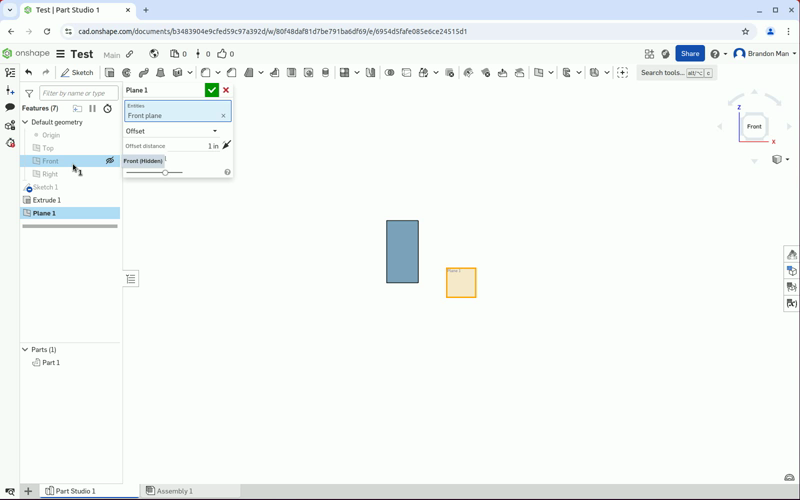
key(tab, 2)
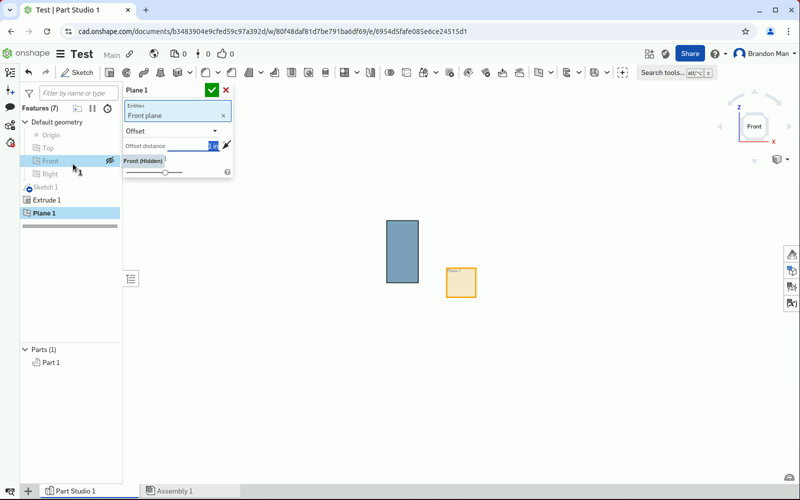
text(16.854)
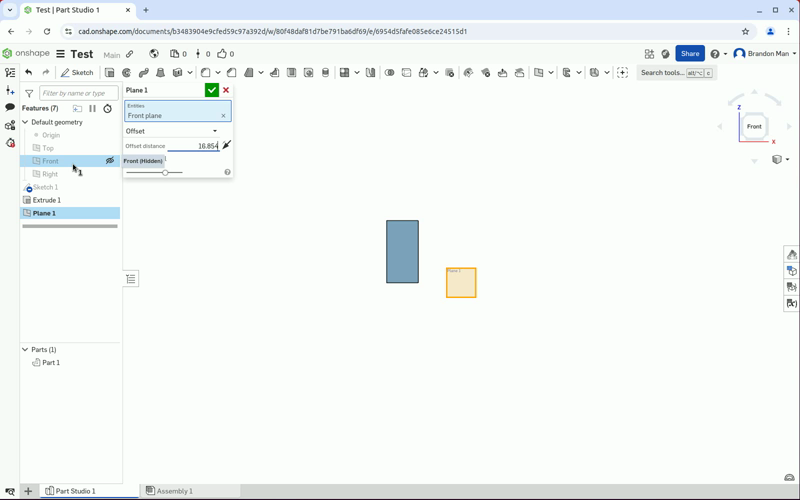
key(enter, 2)
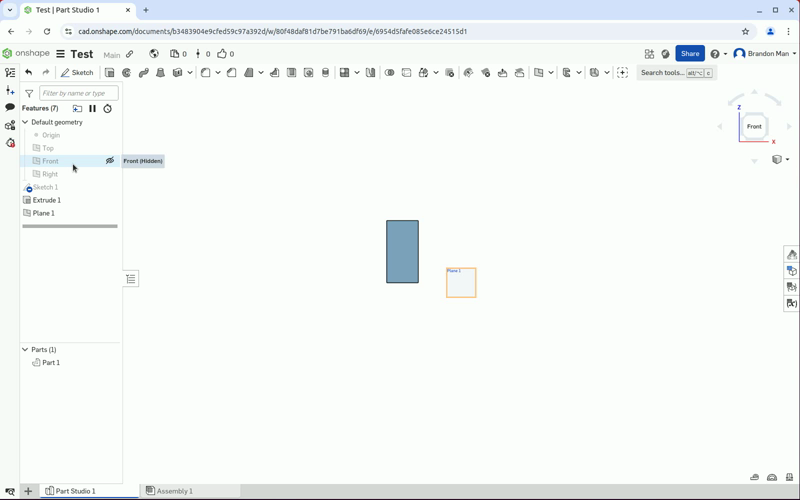
key(shift+s)
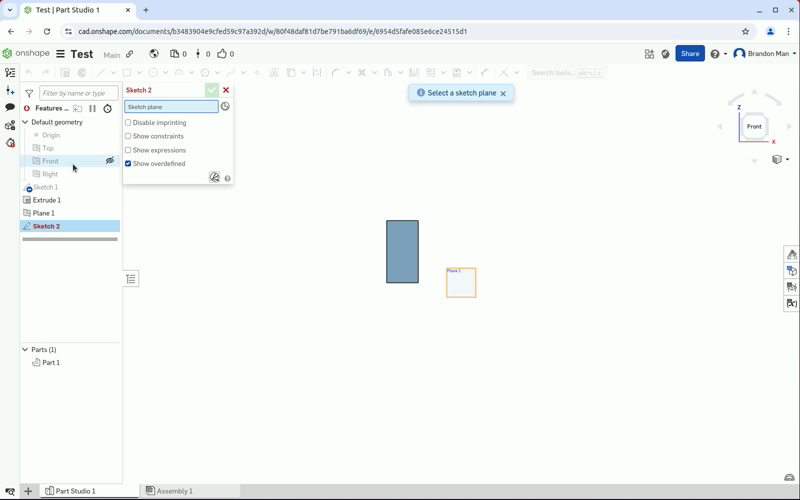
mouse_move(73, 215)
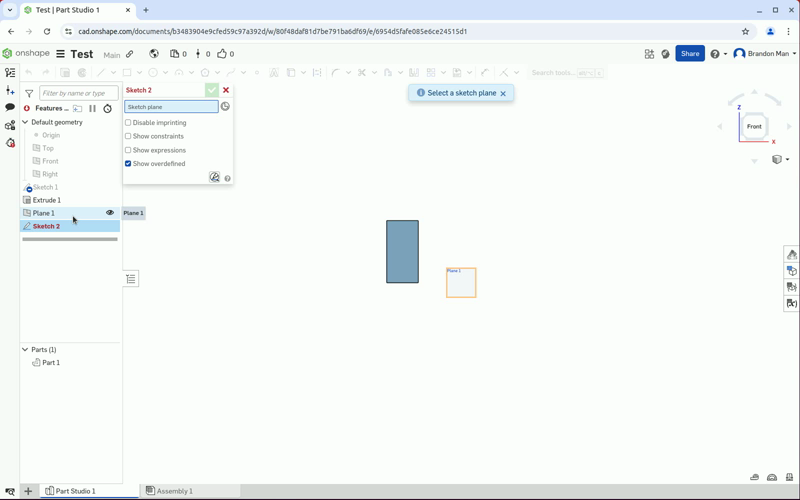
click(73, 215)
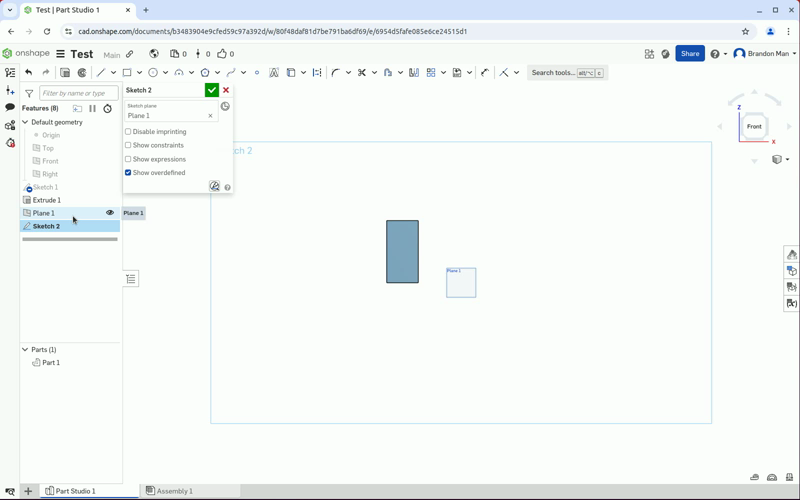
mouse_move(73, 352)
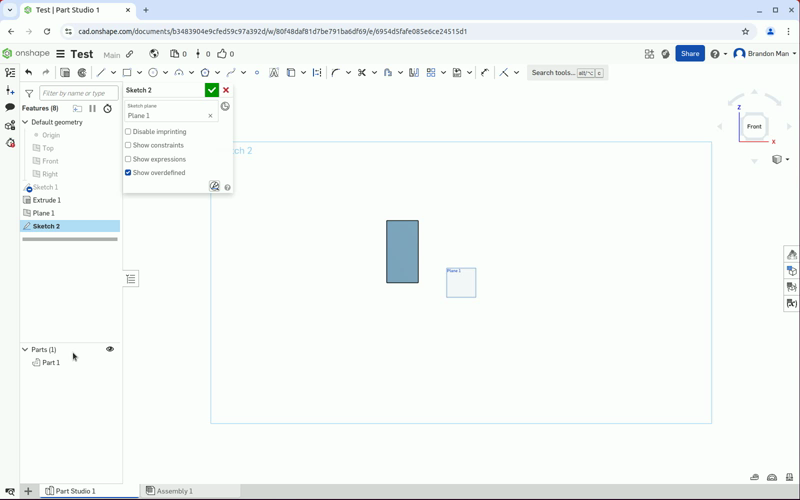
key(y)
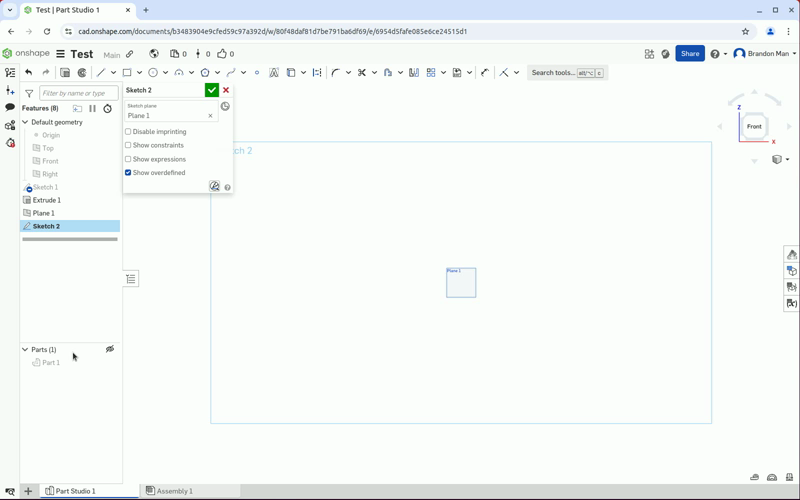
key(l)
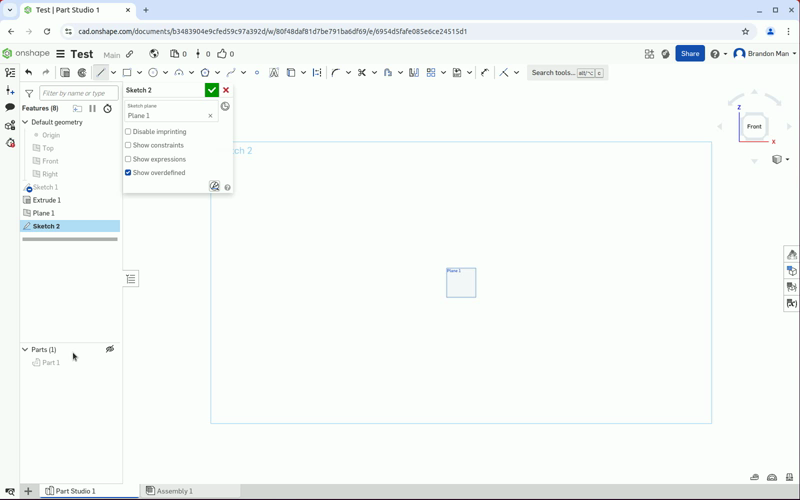
key_down(shift)
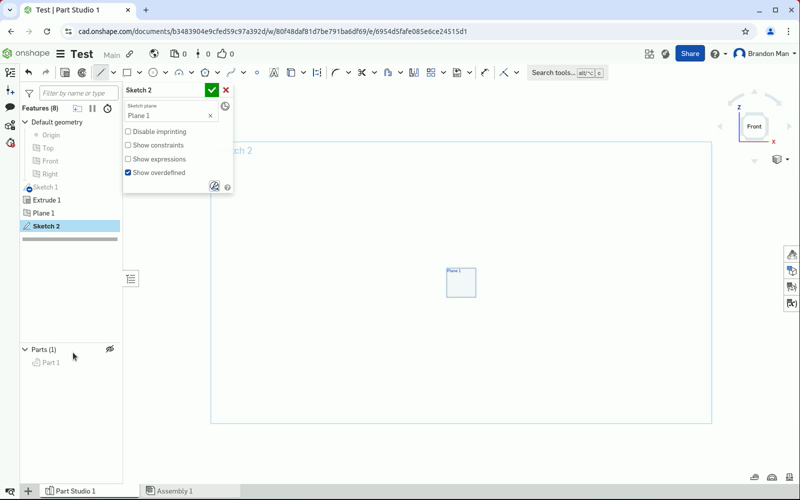
mouse_move(386, 252)
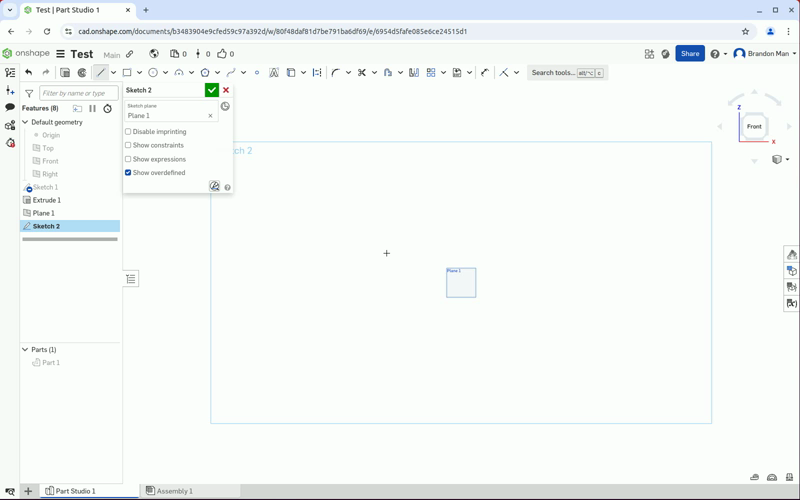
click(386, 252)
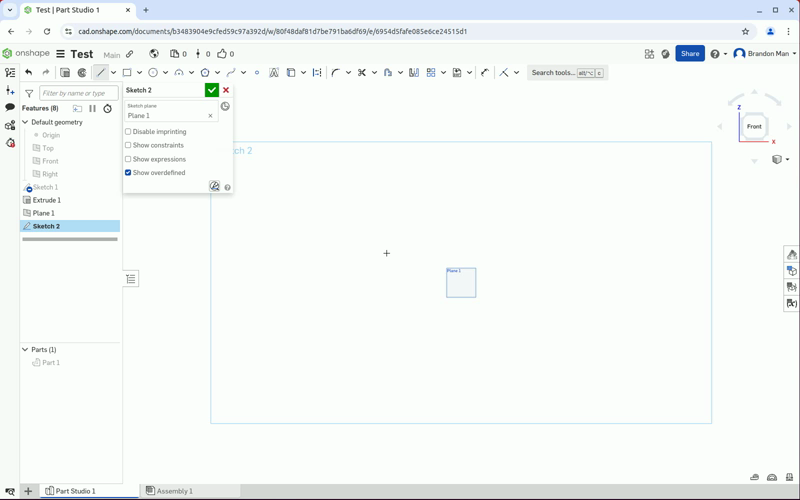
key_up(shift)
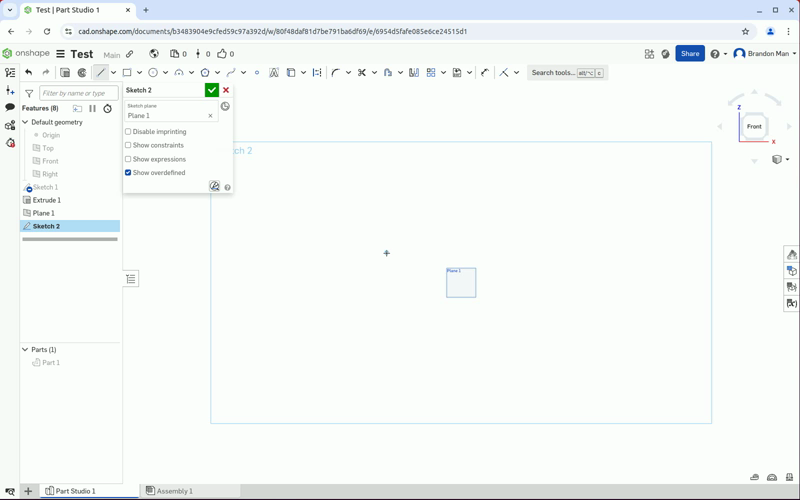
key_down(shift)
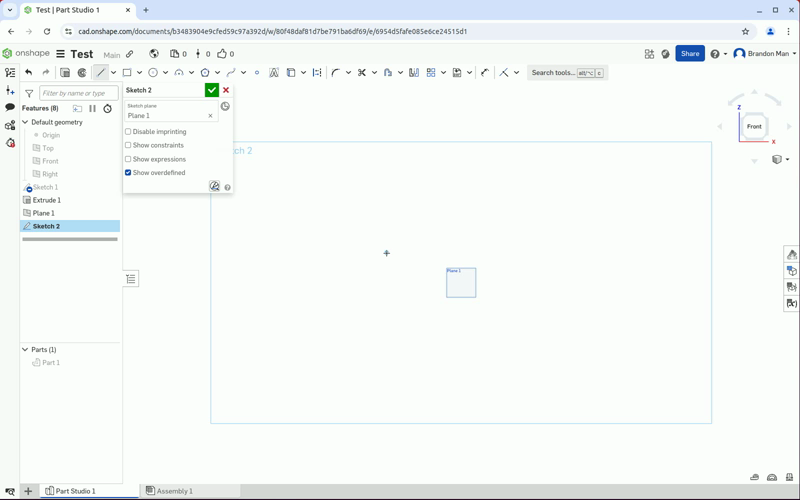
mouse_move(417, 252)
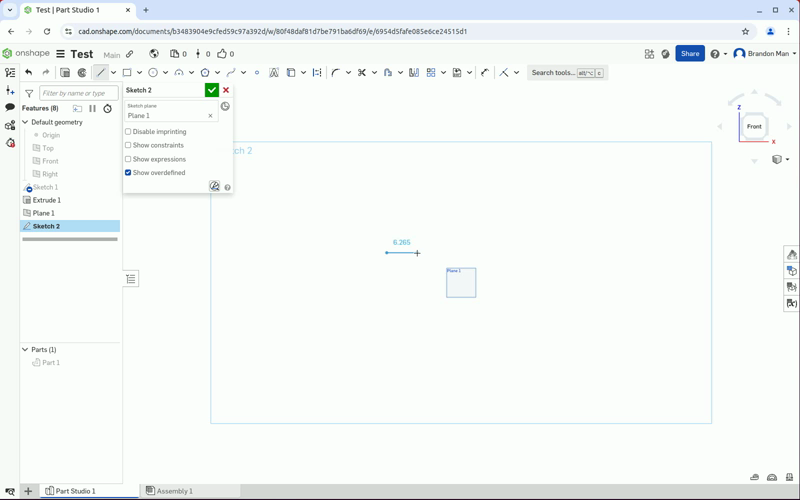
mouse_move(418, 252)
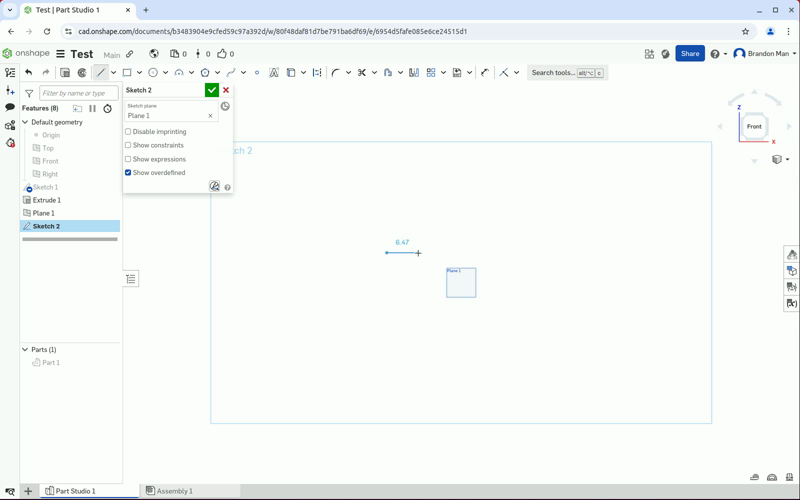
click(418, 252)
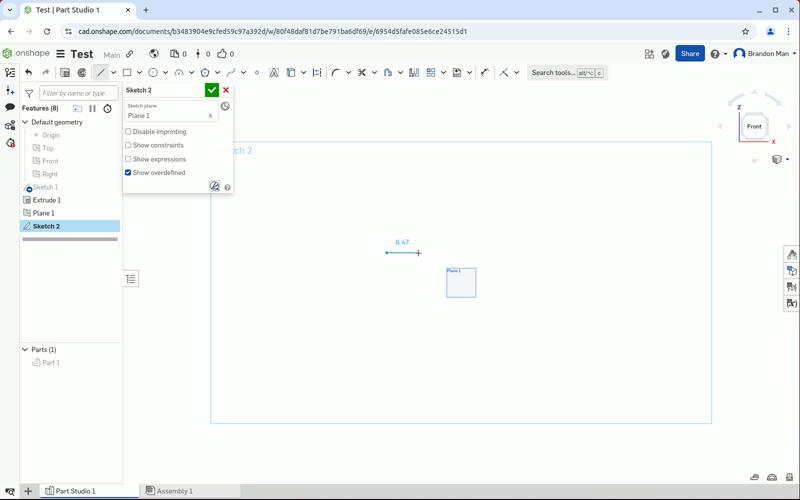
key_up(shift)
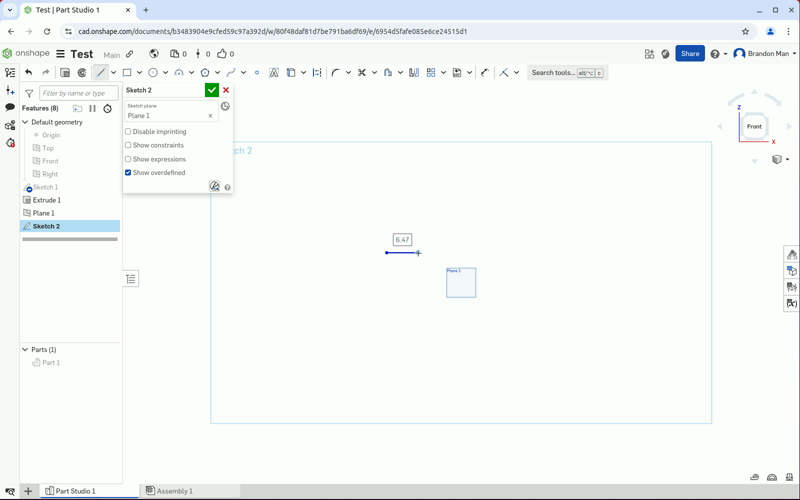
key_down(shift)
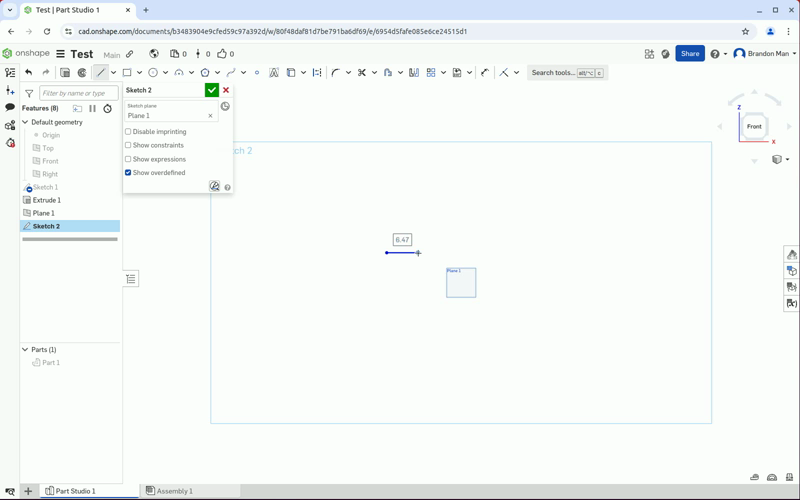
mouse_move(448, 252)
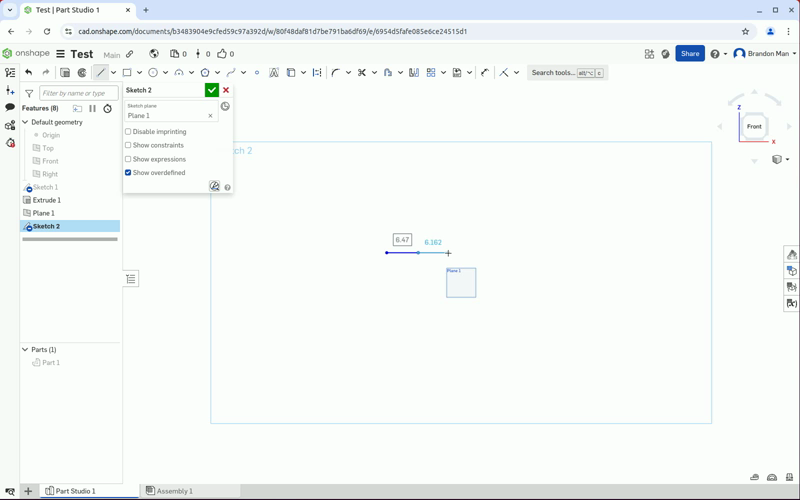
mouse_move(418, 221)
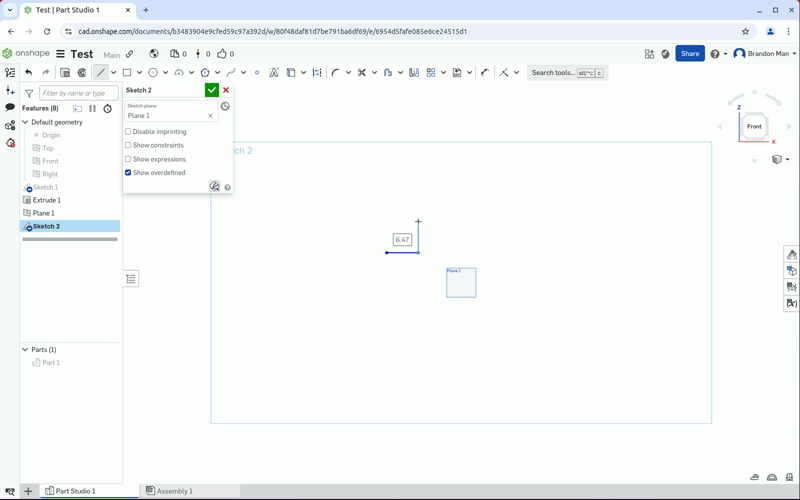
click(418, 221)
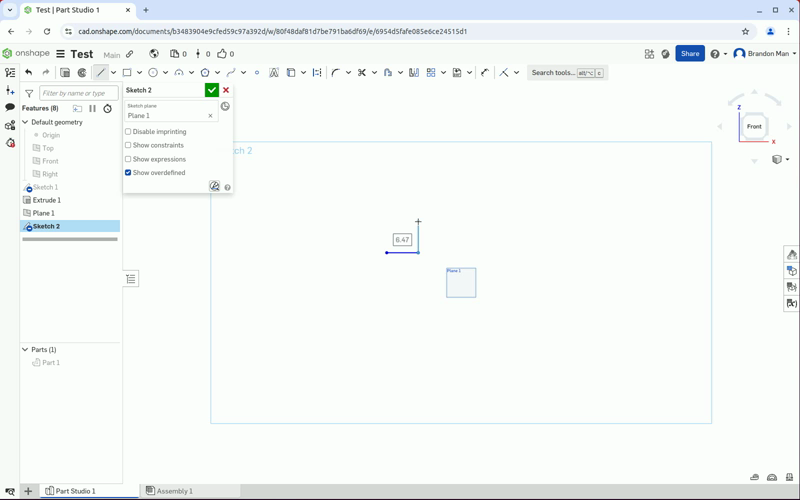
key_up(shift)
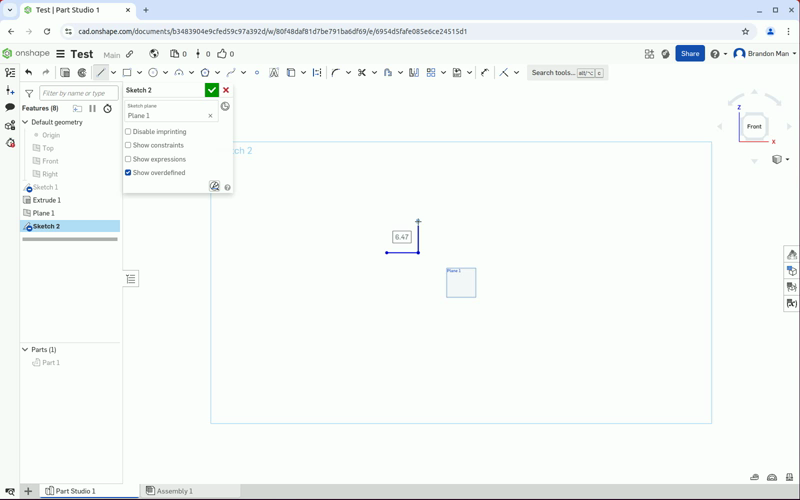
key_down(shift)
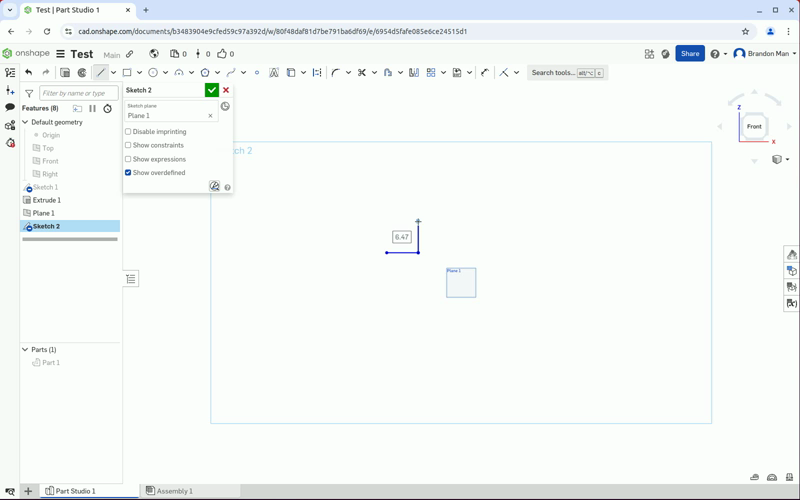
mouse_move(448, 221)
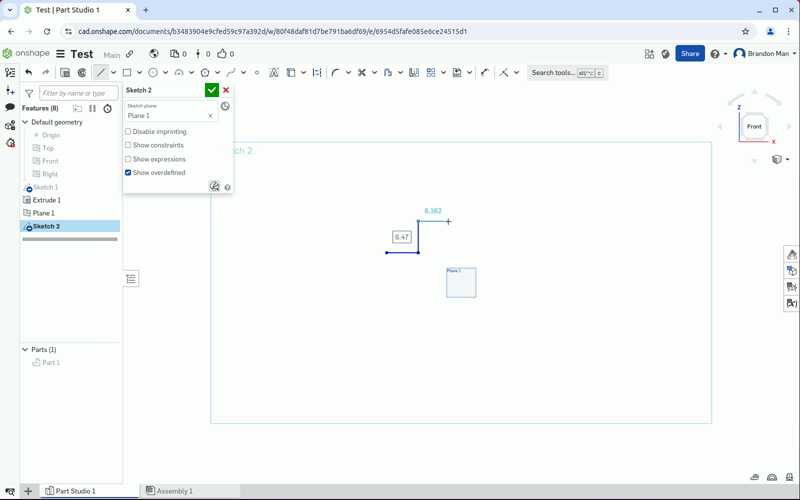
mouse_move(386, 221)
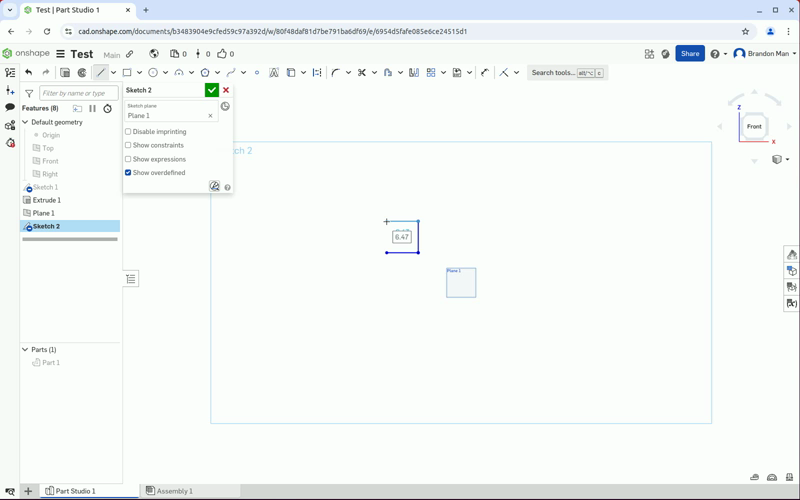
click(386, 221)
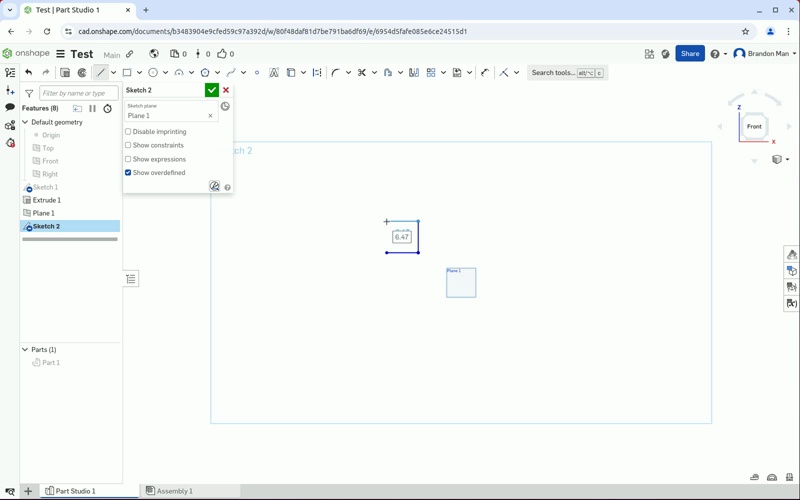
key_up(shift)
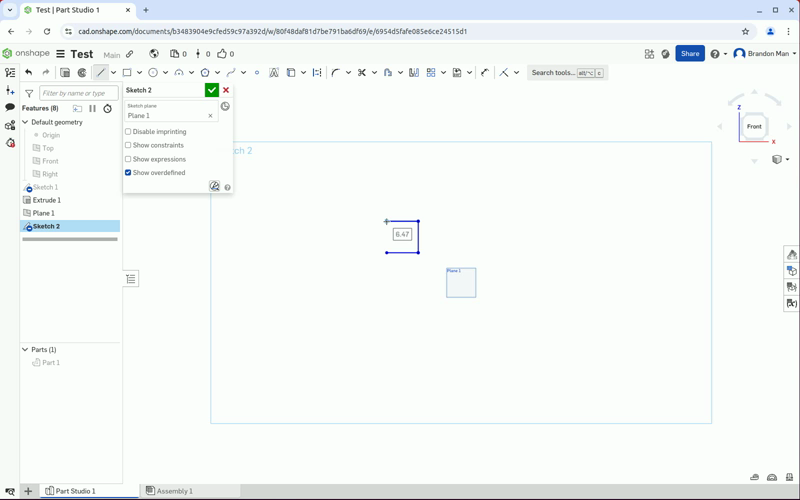
mouse_move(417, 221)
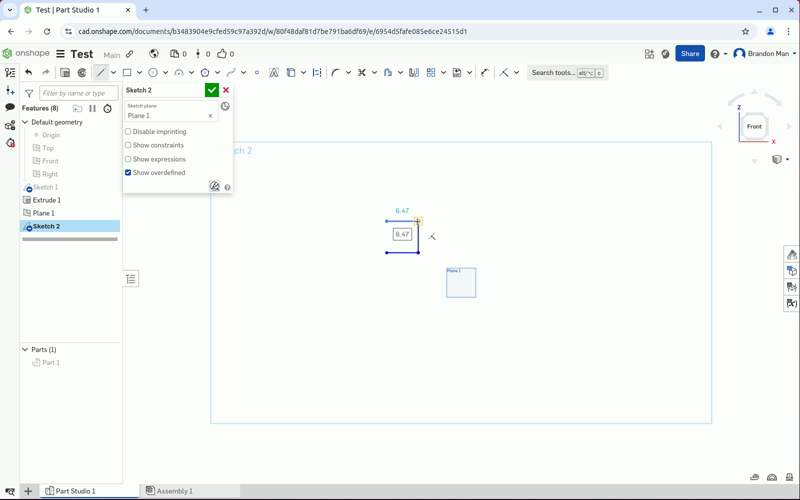
key_down(shift)
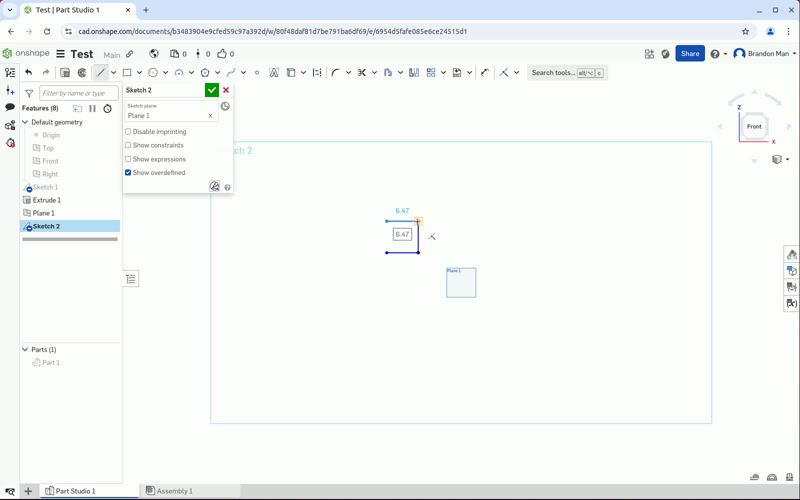
mouse_move(386, 252)
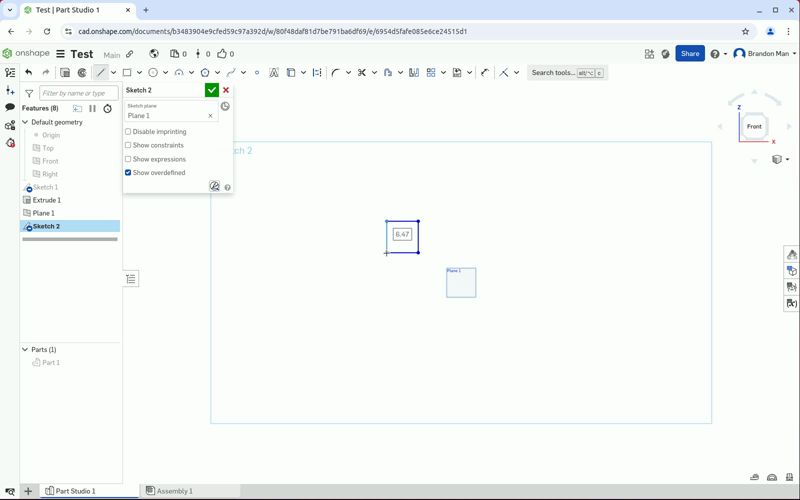
key_up(shift)
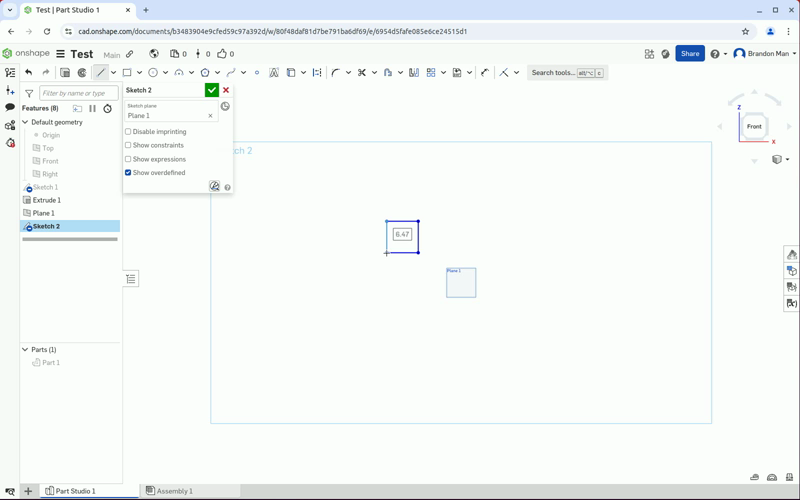
click(386, 252)
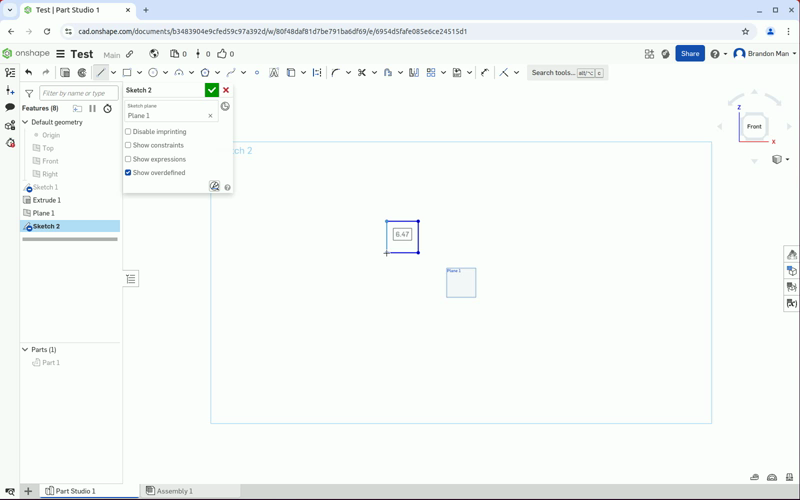
key(esc)
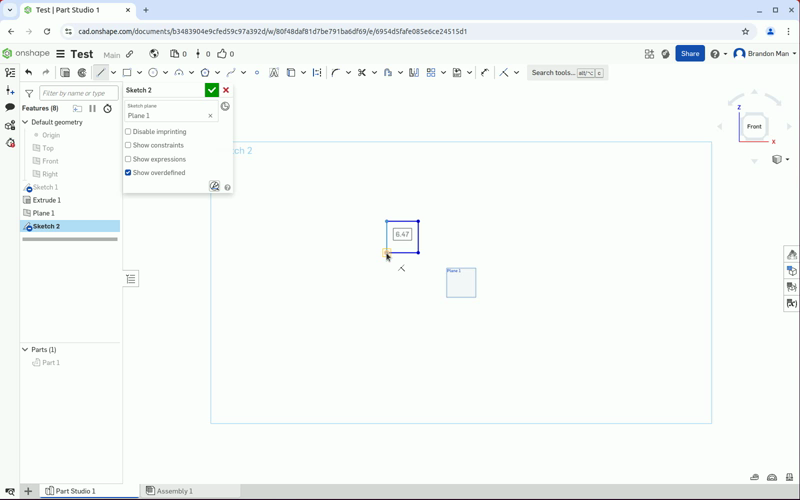
mouse_move(400, 235)
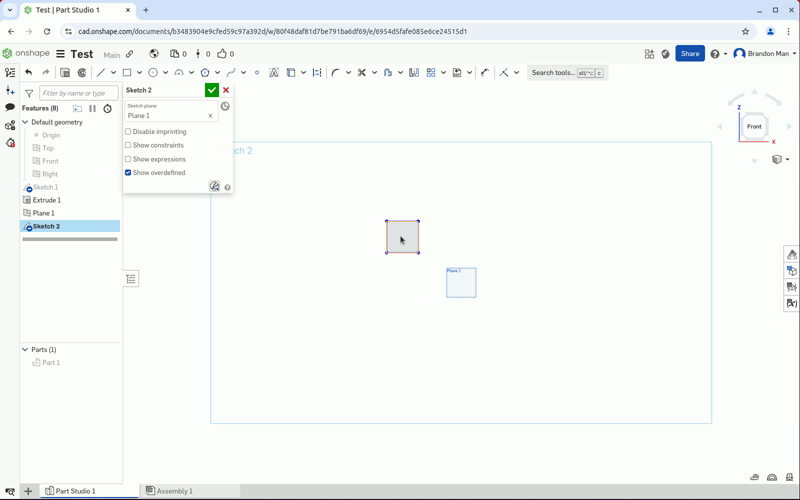
scroll(6)
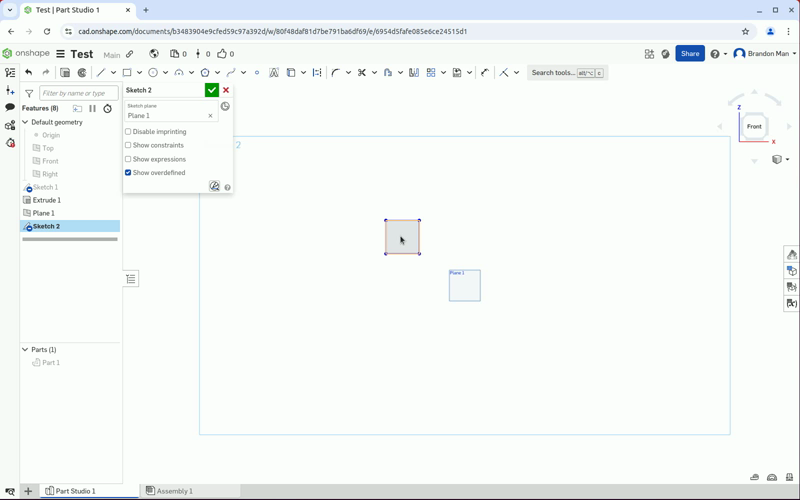
scroll(6)
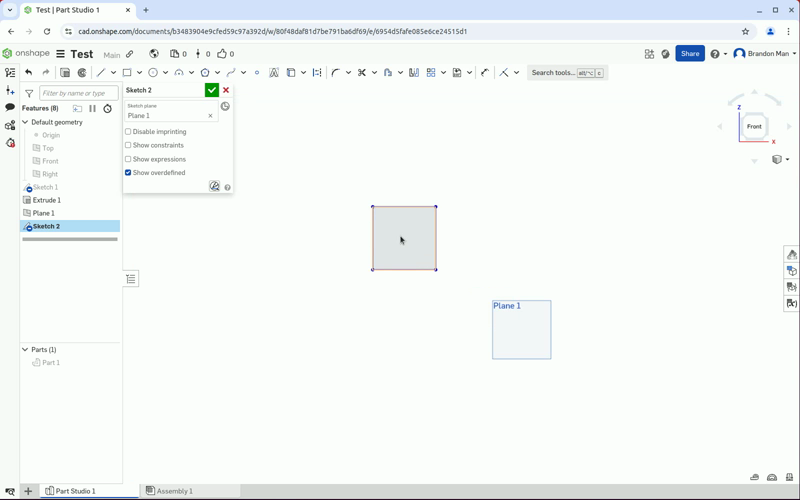
scroll(6)
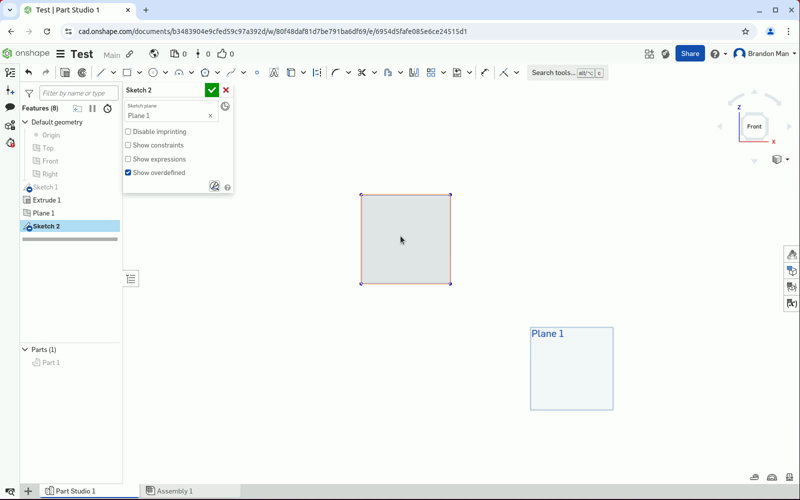
scroll(6)
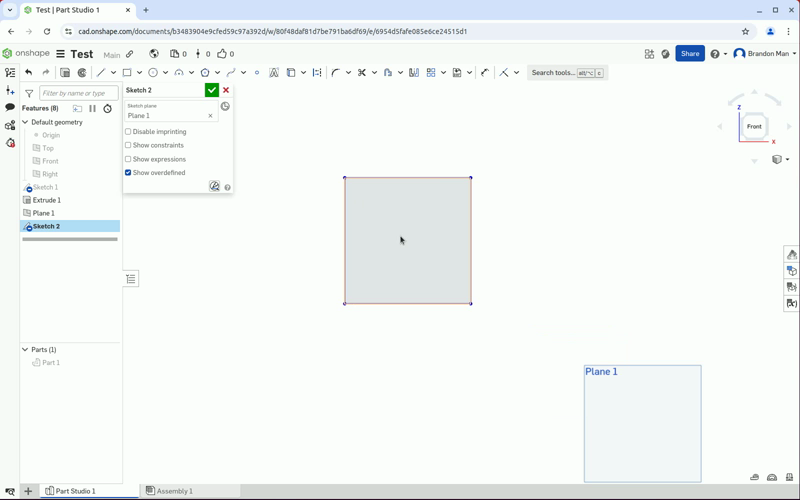
scroll(6)
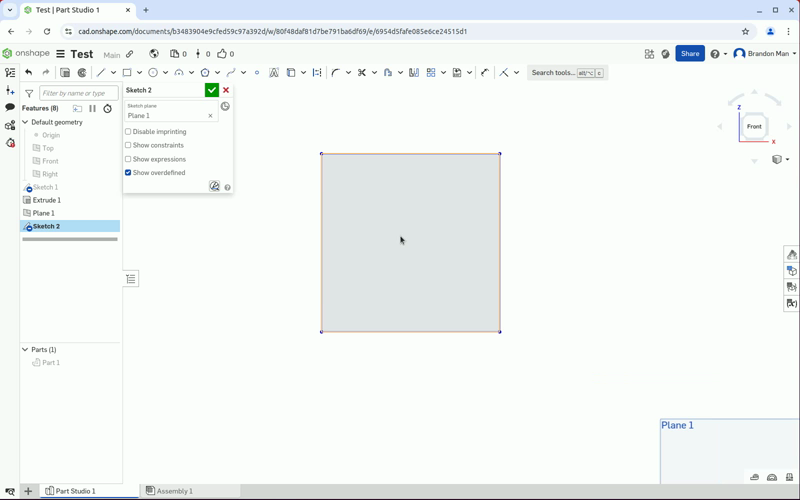
scroll(6)
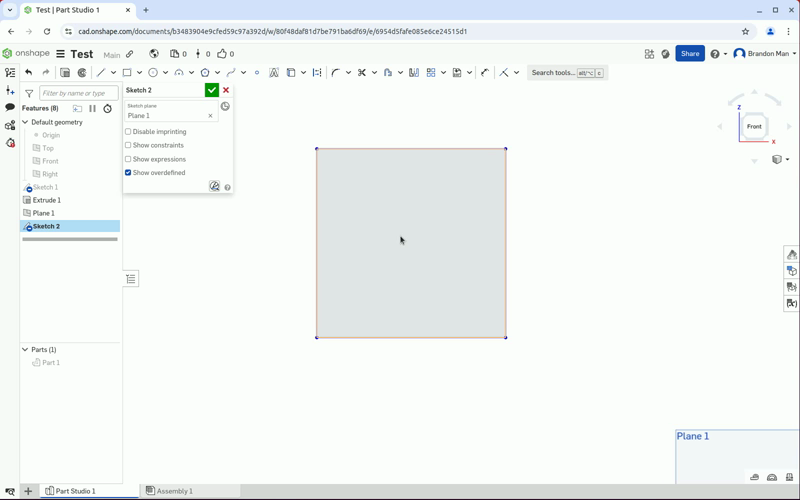
scroll(6)
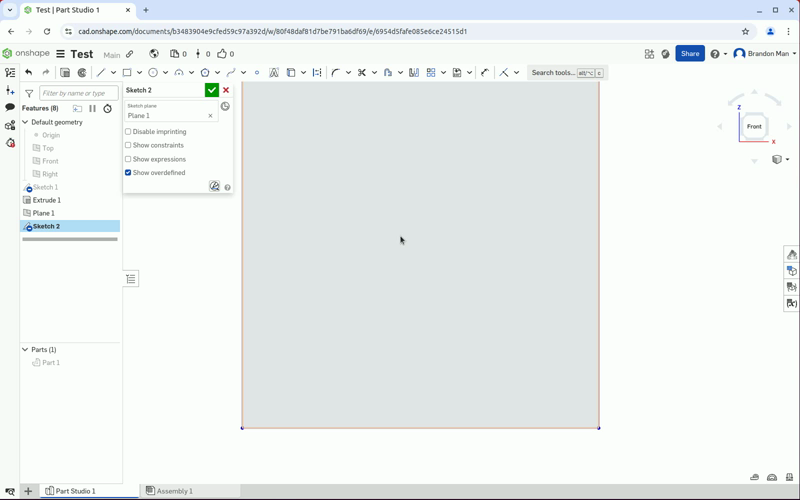
click(400, 235)
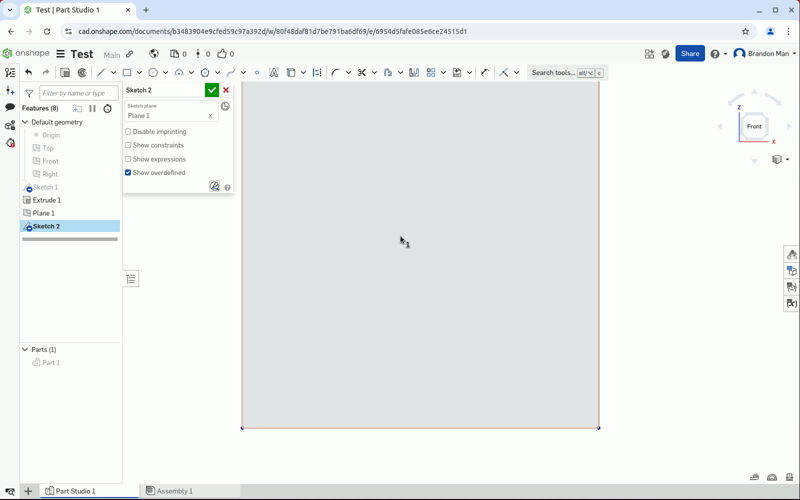
scroll(-6)
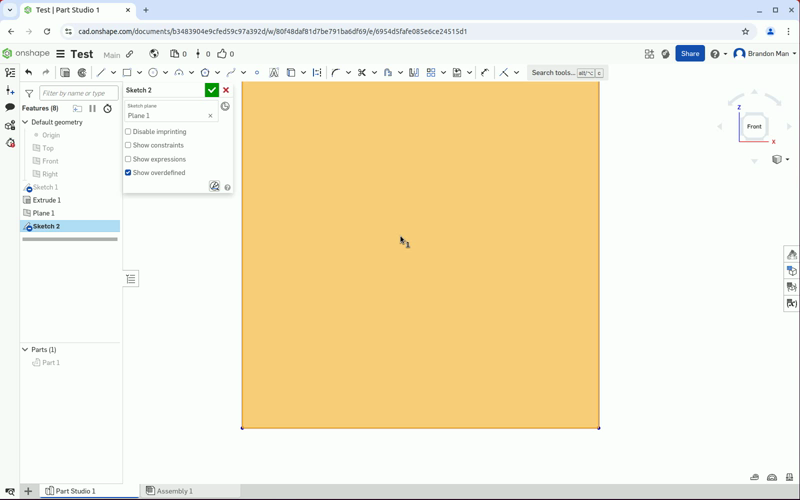
scroll(-6)
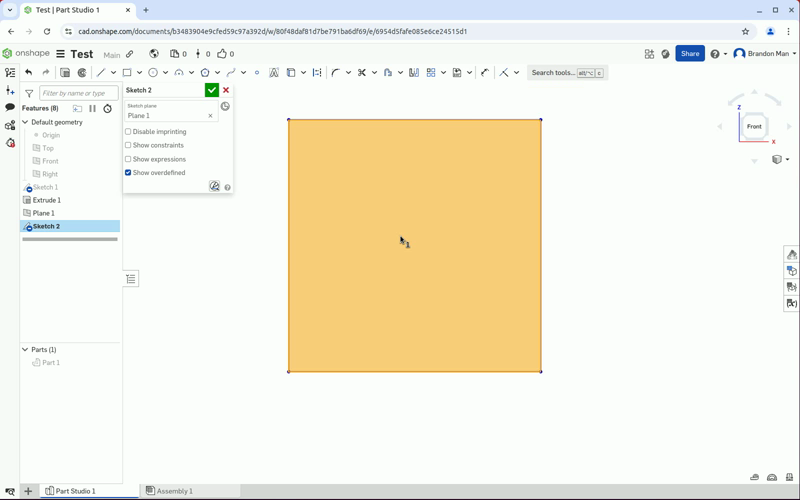
scroll(-6)
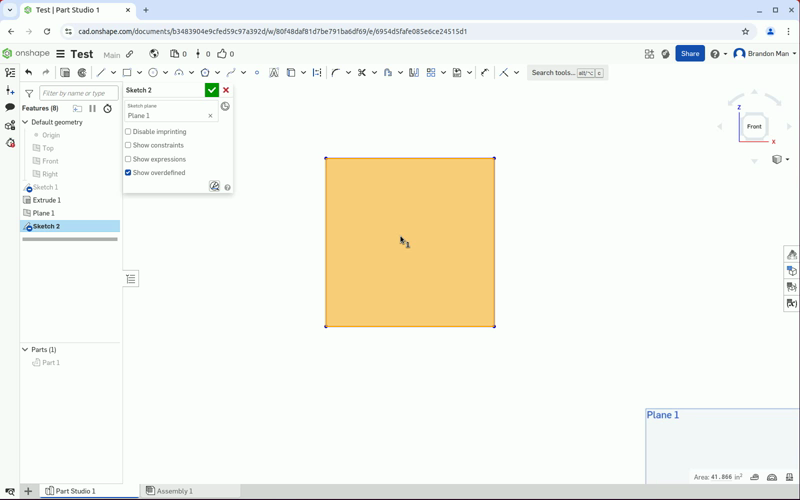
scroll(-6)
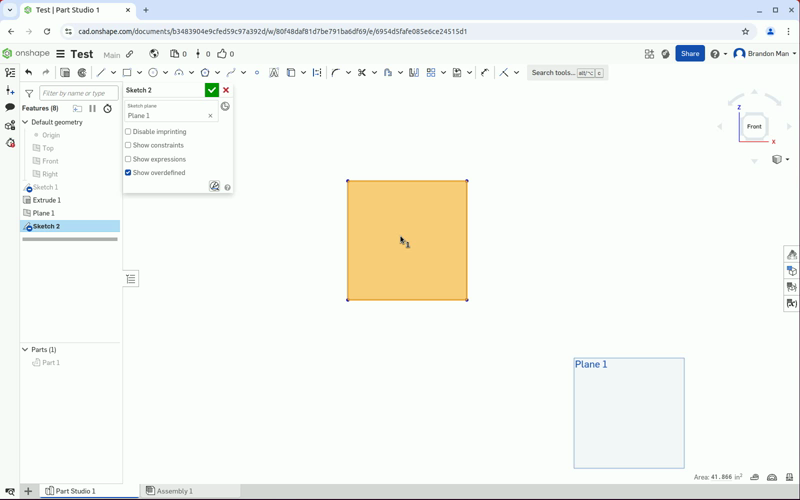
scroll(-6)
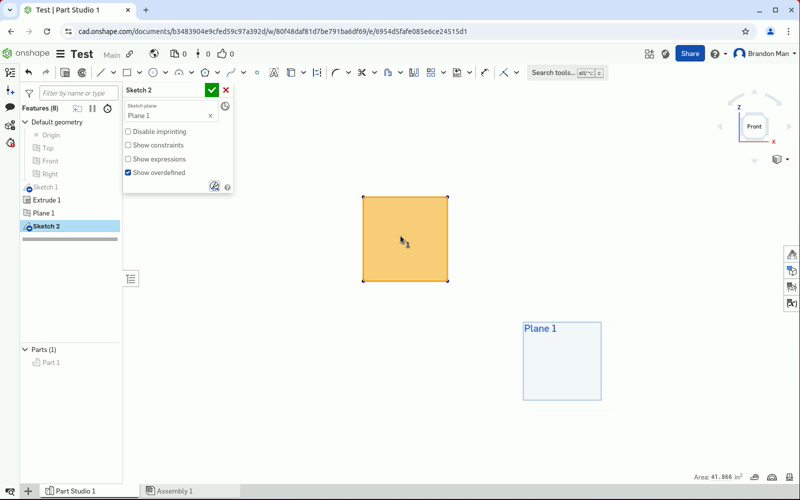
scroll(-6)
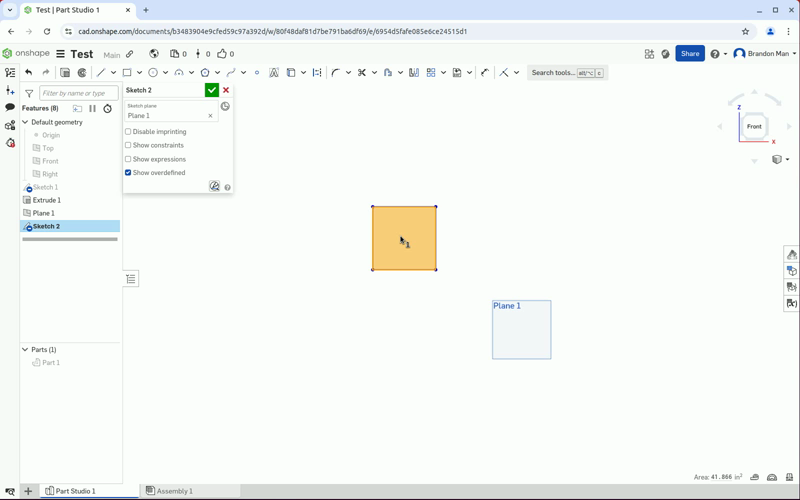
scroll(-6)
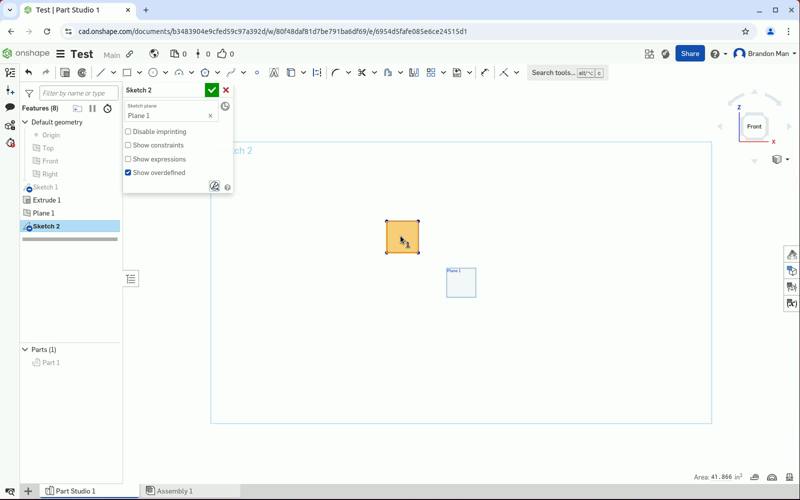
mouse_move(73, 352)
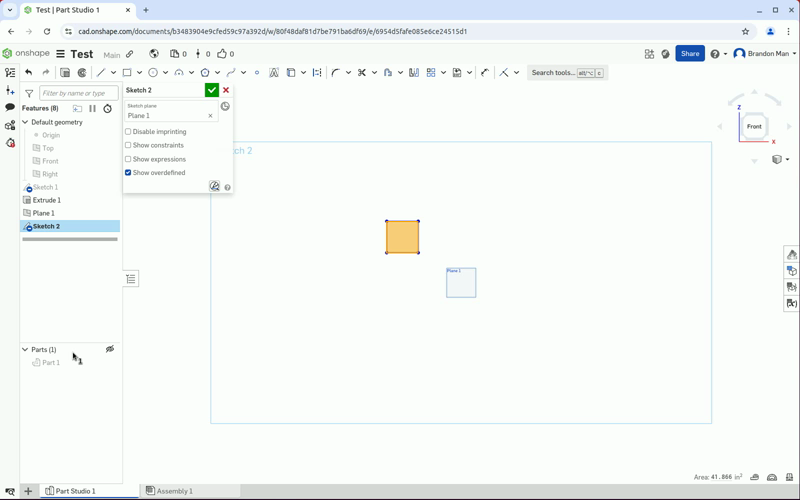
key(shift+y)
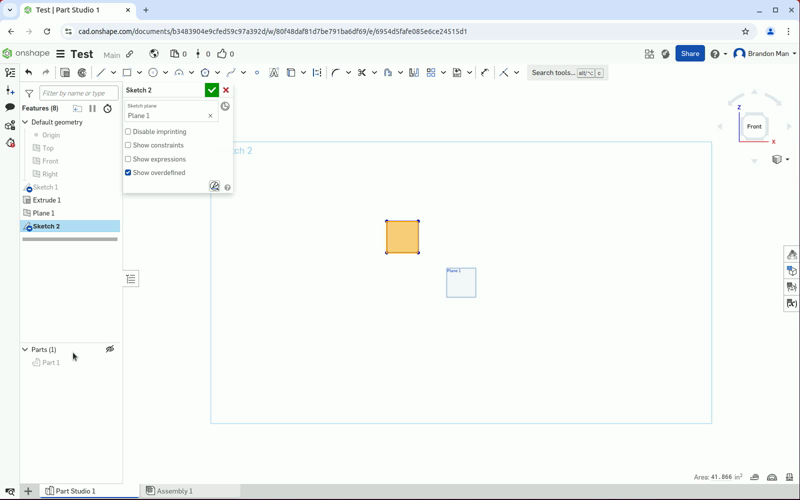
key(shift+e)
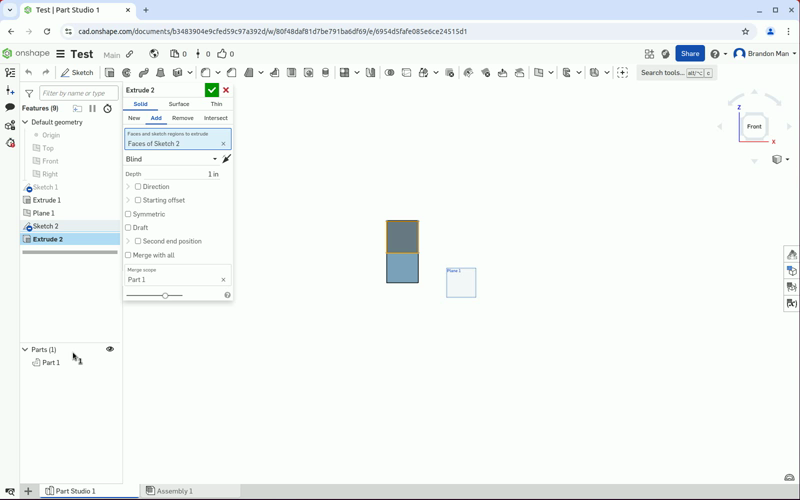
mouse_move(143, 106)
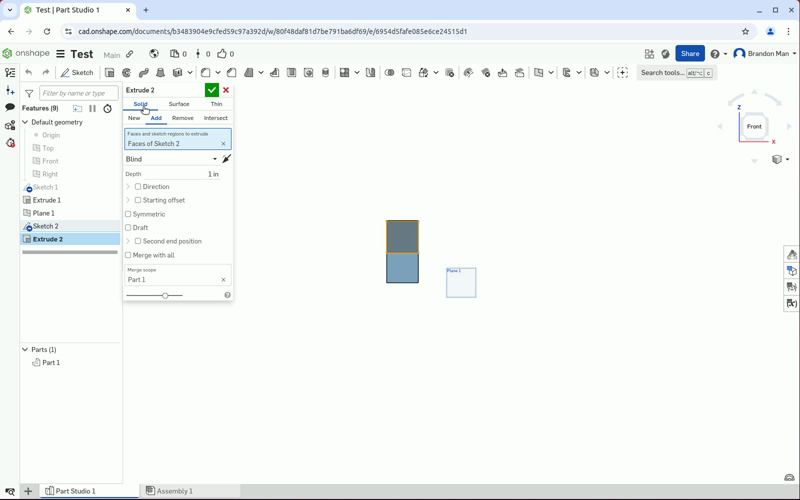
click(143, 106)
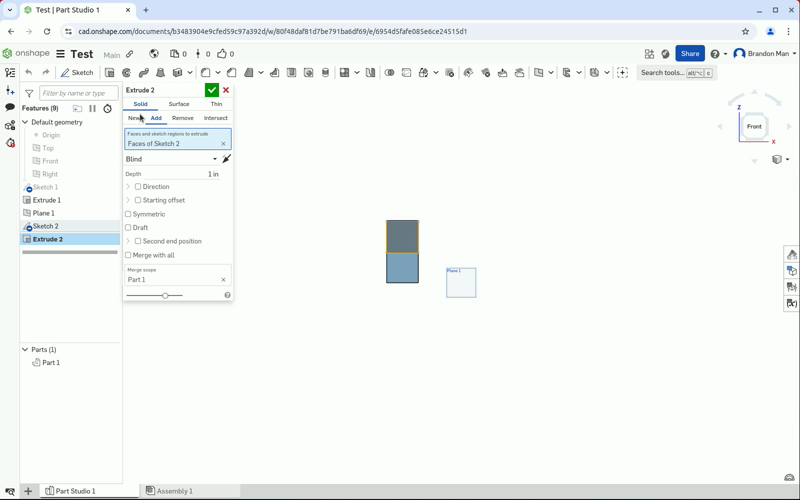
mouse_move(137, 120)
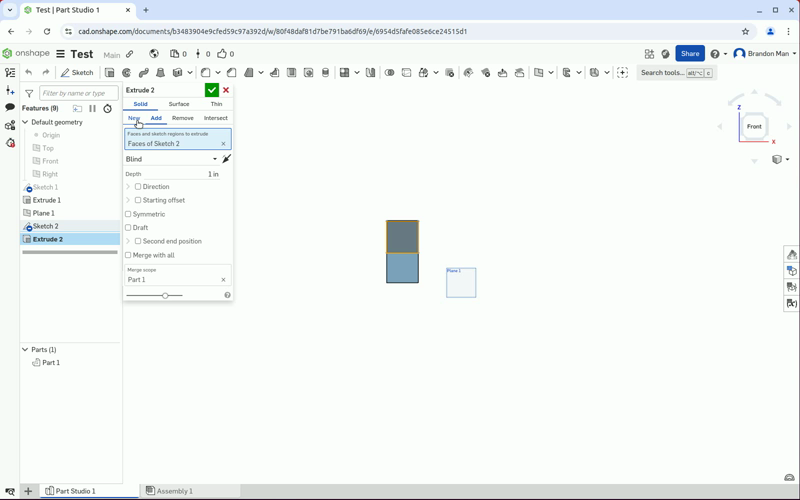
click(137, 120)
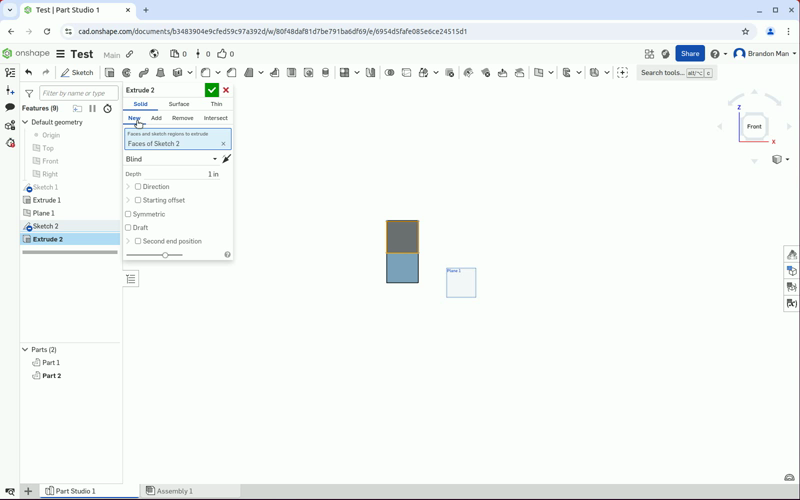
key(tab, 4)
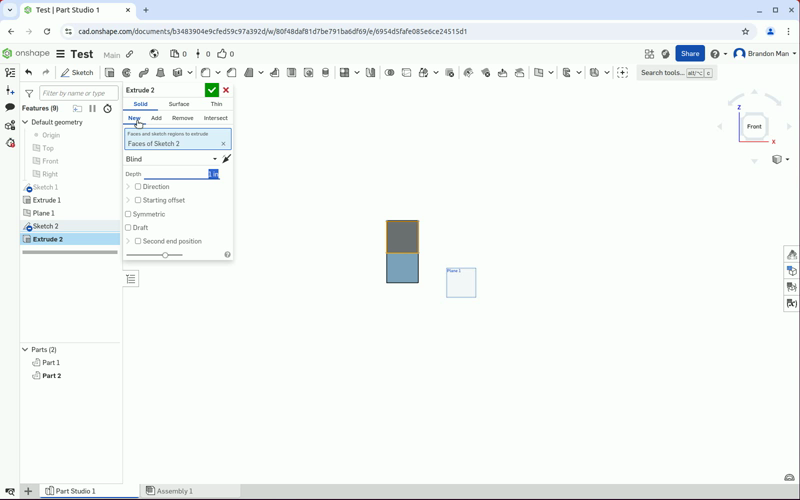
text(6.258)
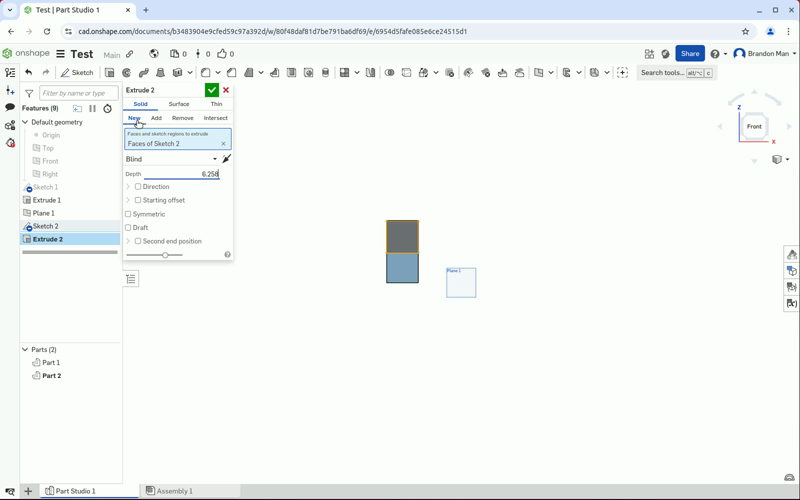
key(enter)
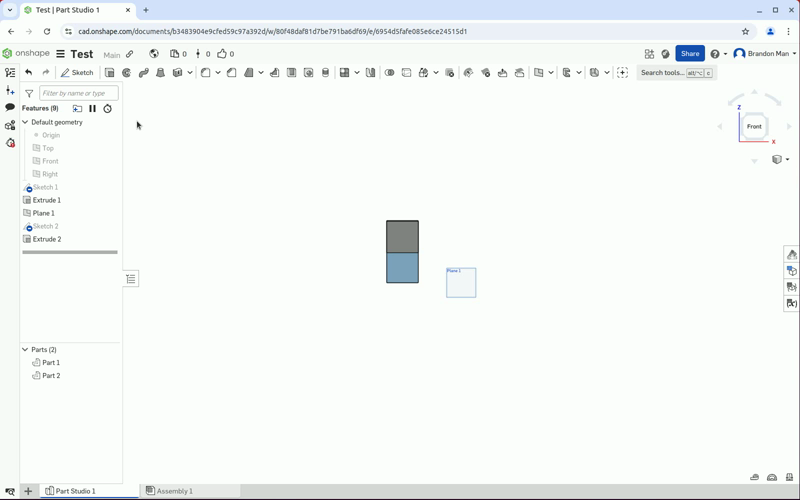
key(shift+h)
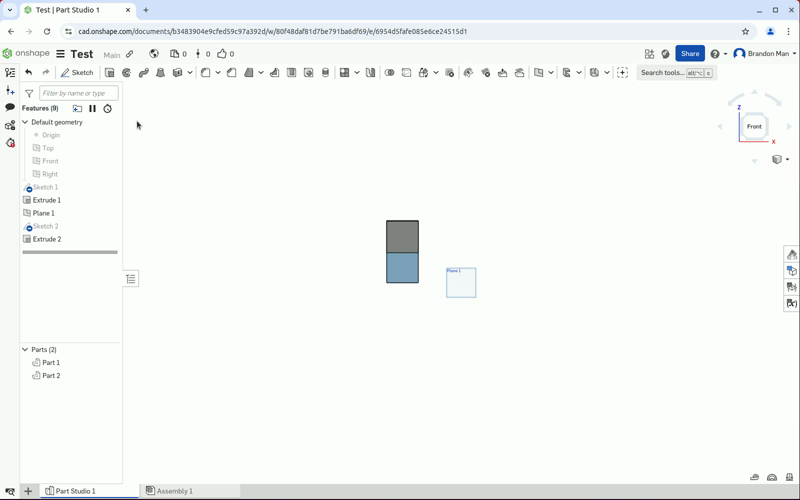
key(shift+h)
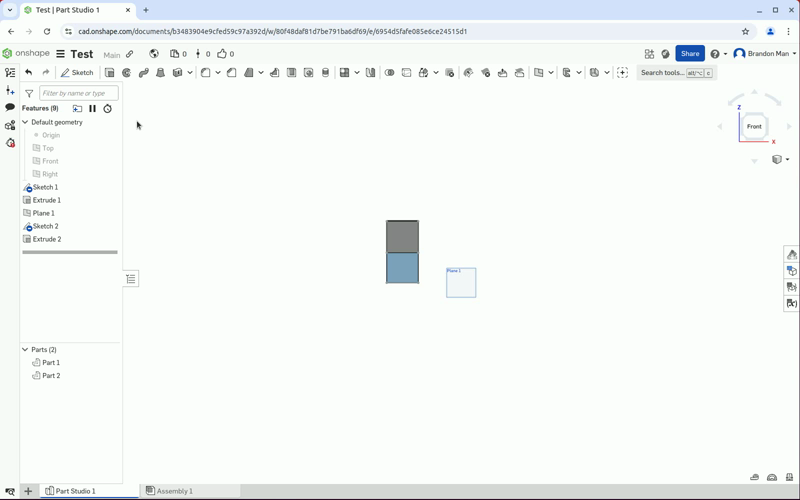
key(shift+7)
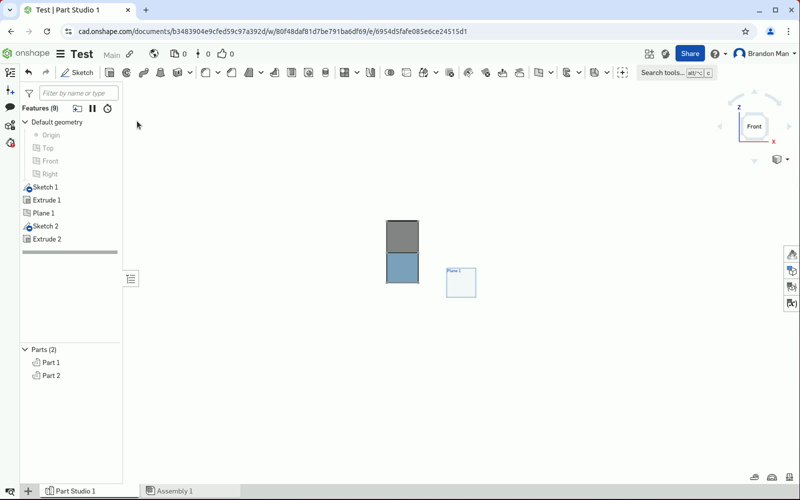
key(left, 2)
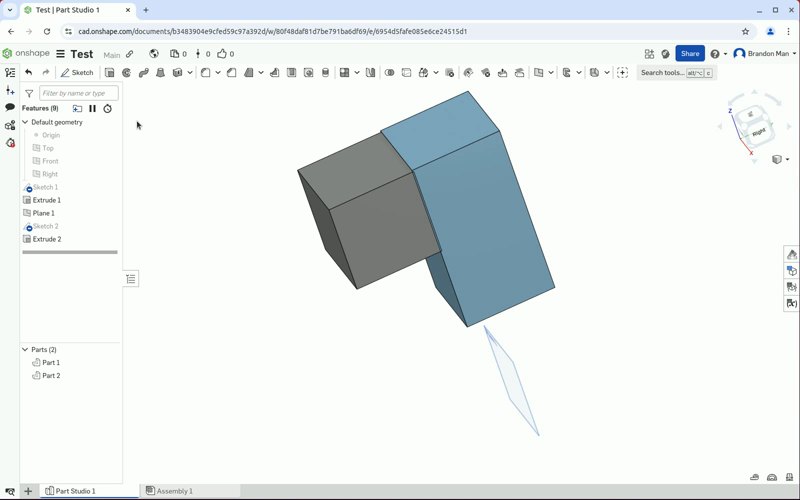
key(down, 2)
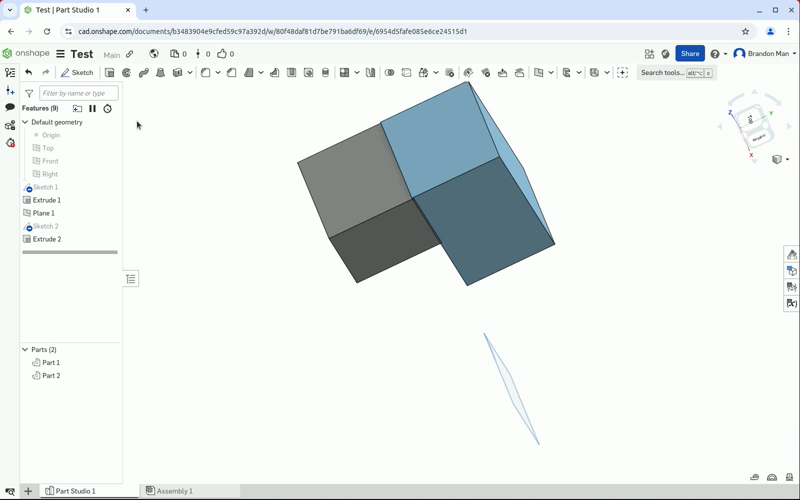
key(up, 2)
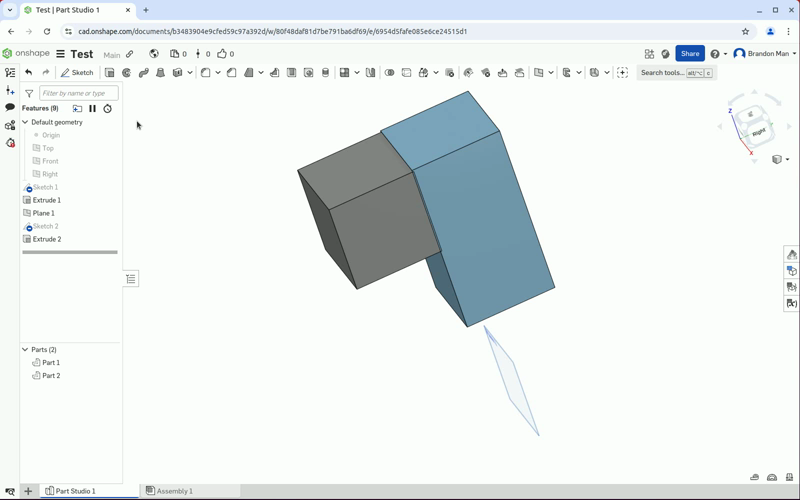
key(right, 2)
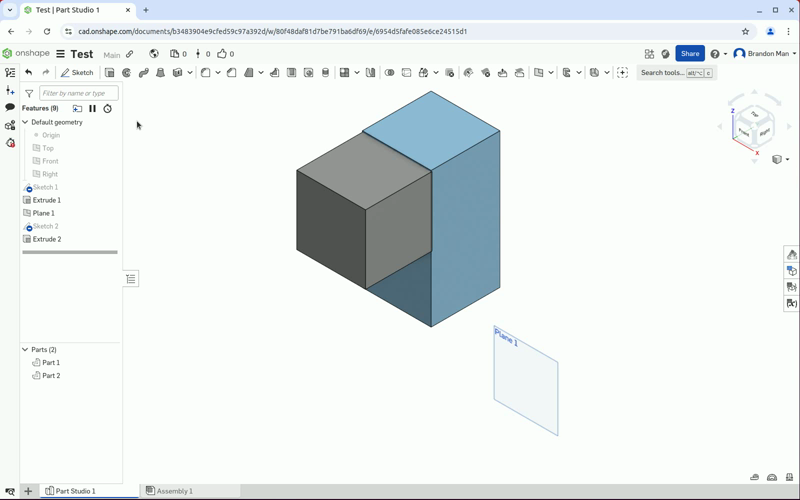
mouse_move(73, 189)
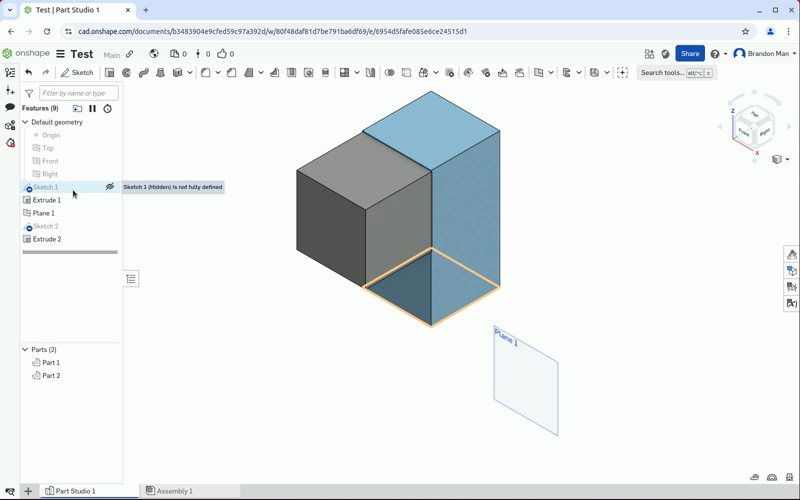
click(73, 189)